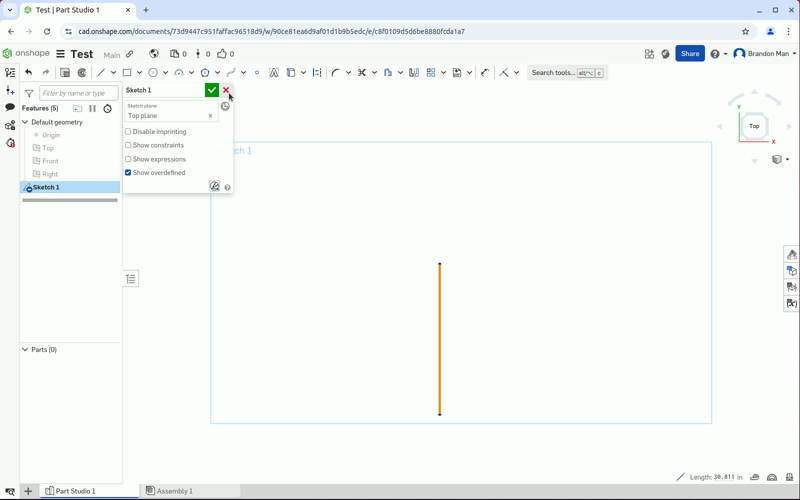
key(shift+h)
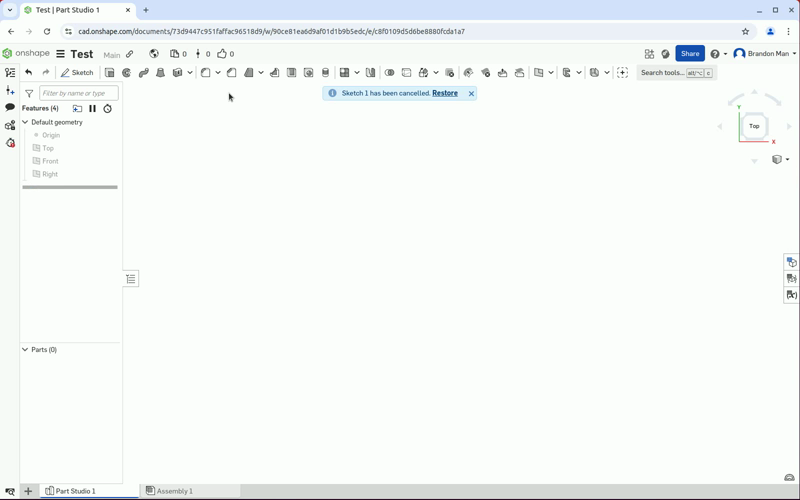
mouse_move(73, 352)
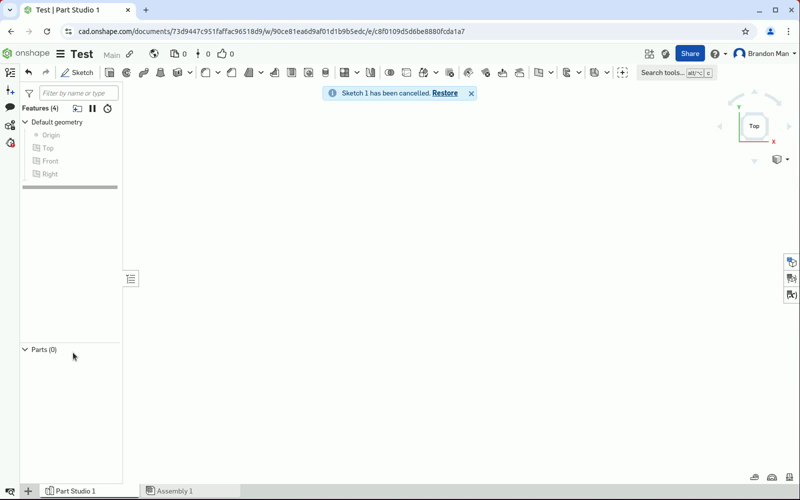
key(y)
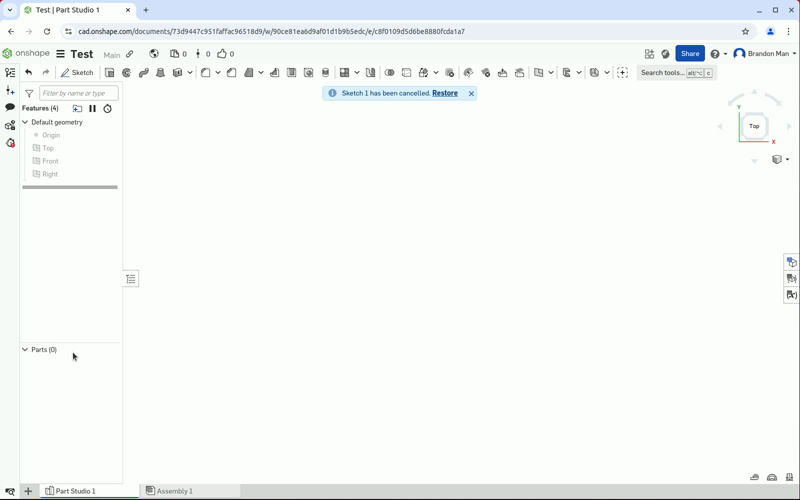
key(shift+p)
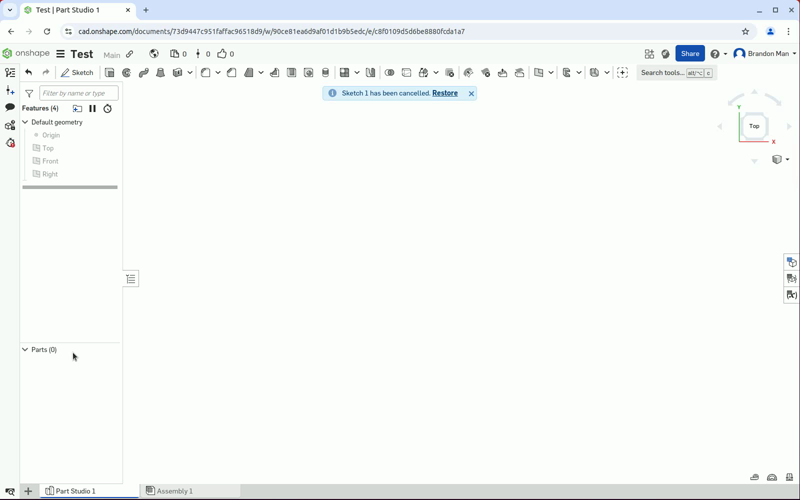
key(space)
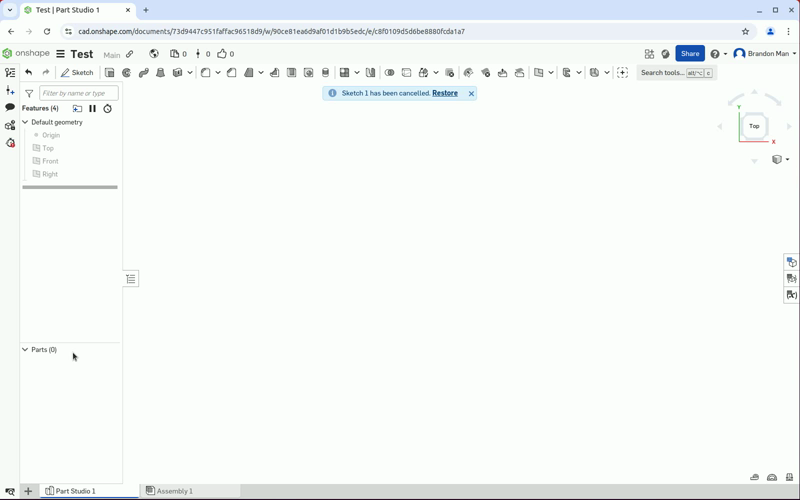
key_down(shift)
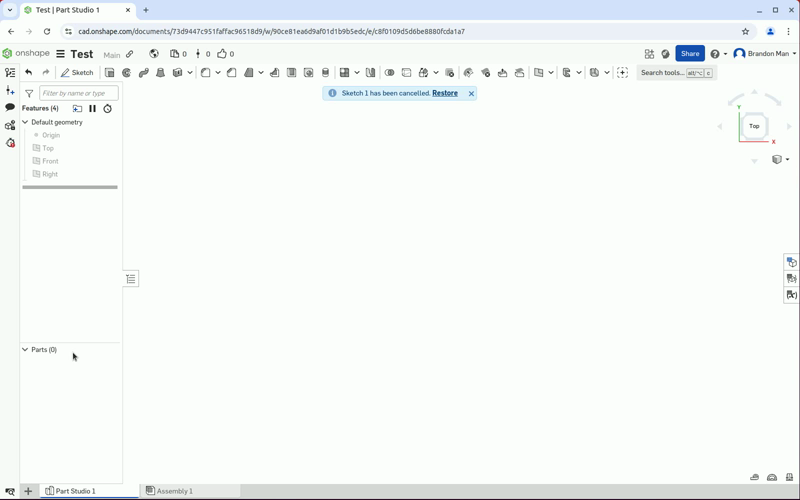
key(up)
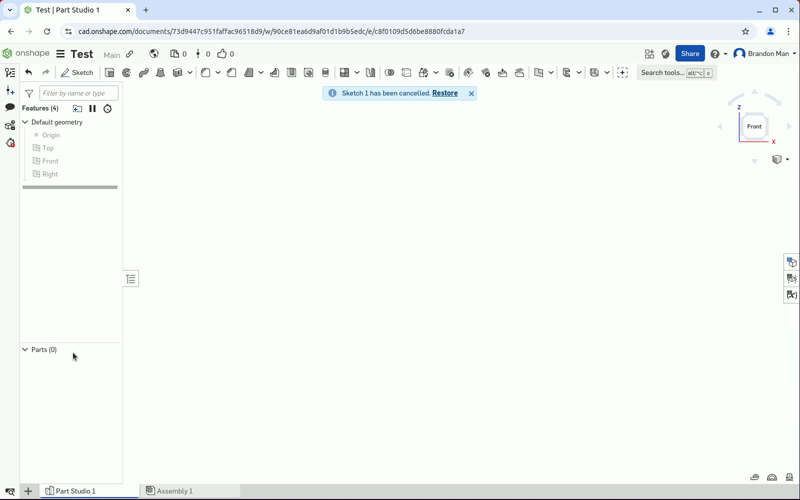
key_up(shift)
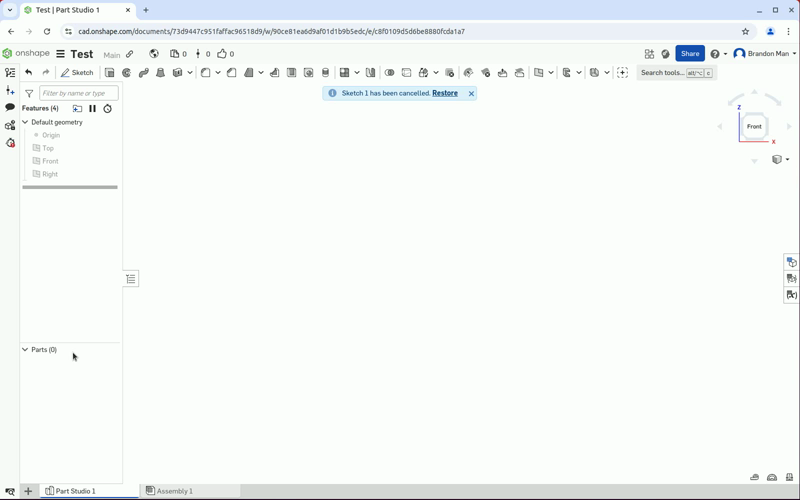
mouse_move(73, 352)
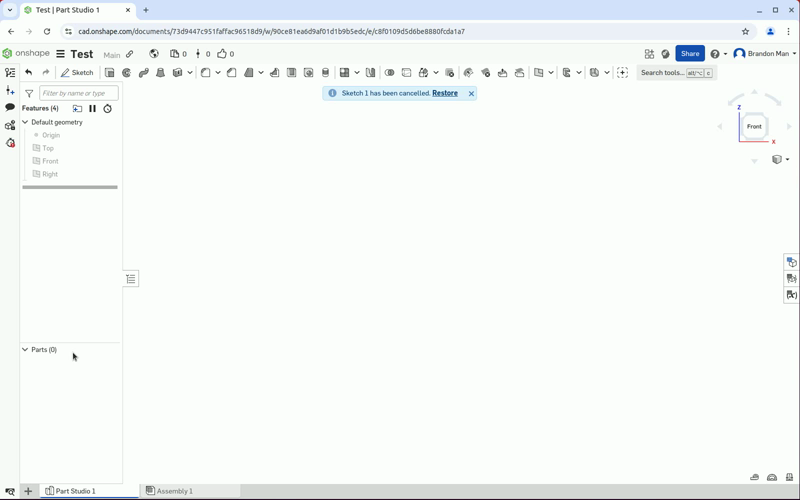
key(shift+y)
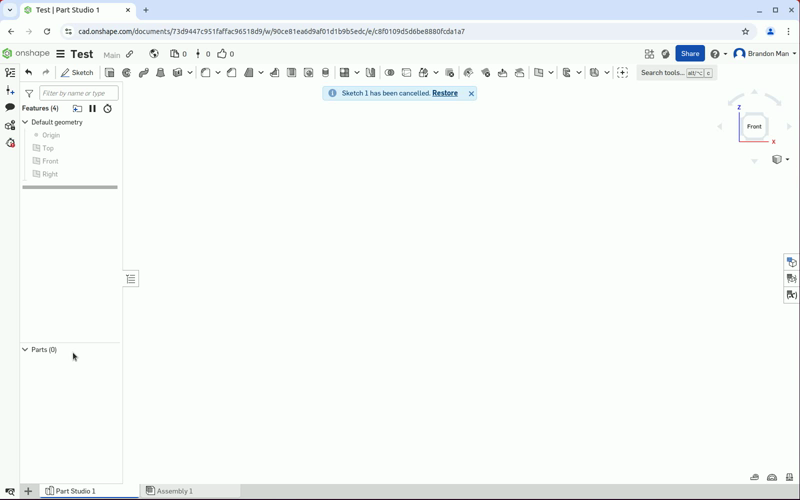
key(shift+s)
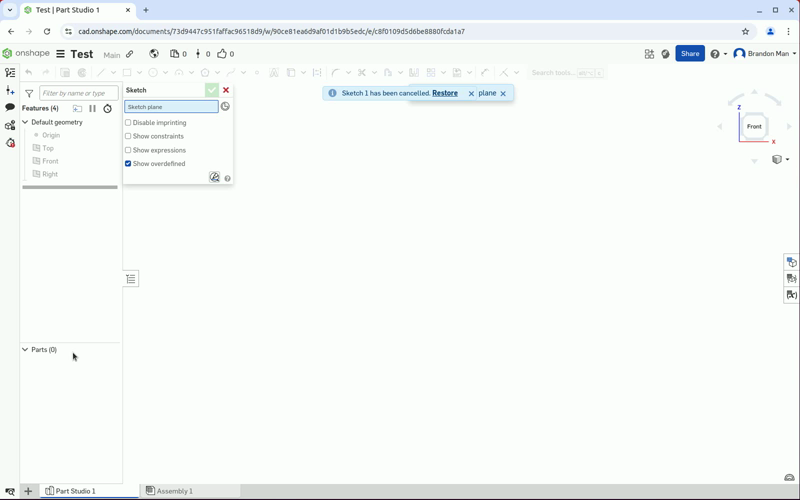
mouse_move(73, 163)
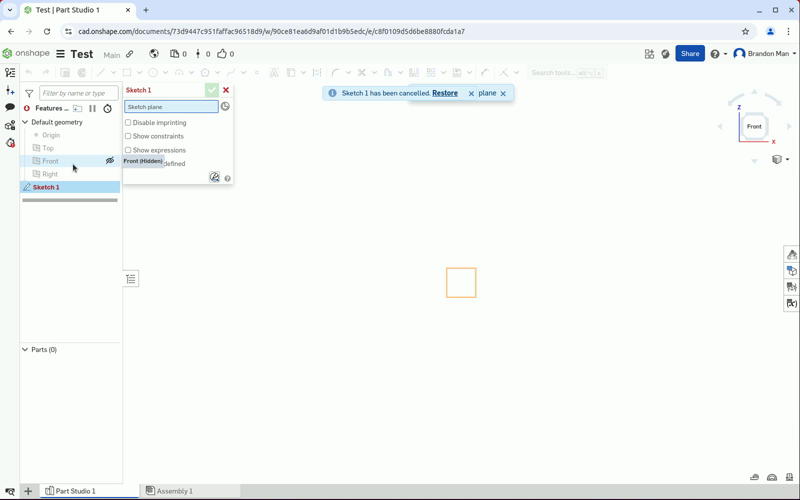
click(73, 163)
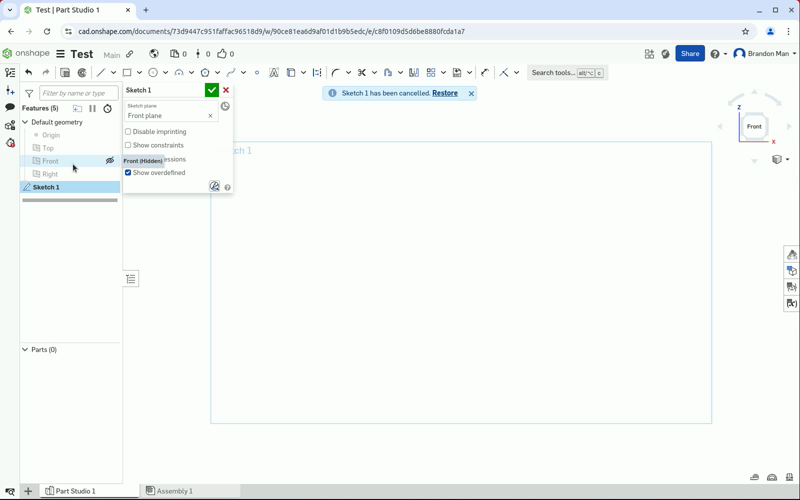
mouse_move(73, 352)
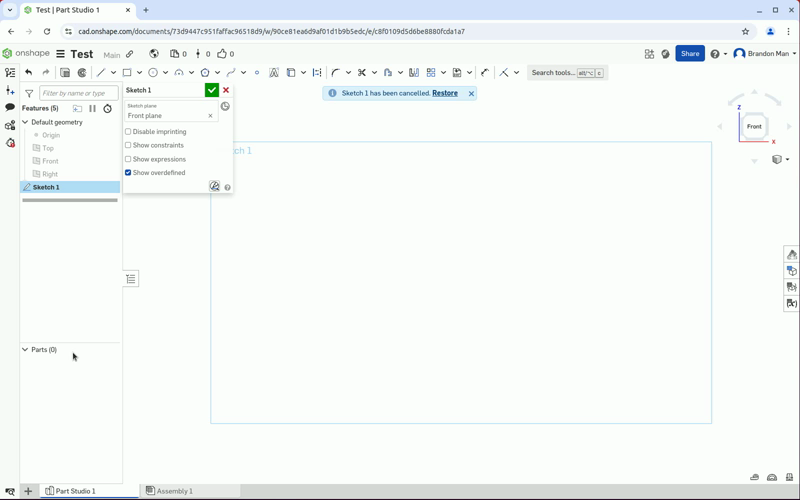
key(y)
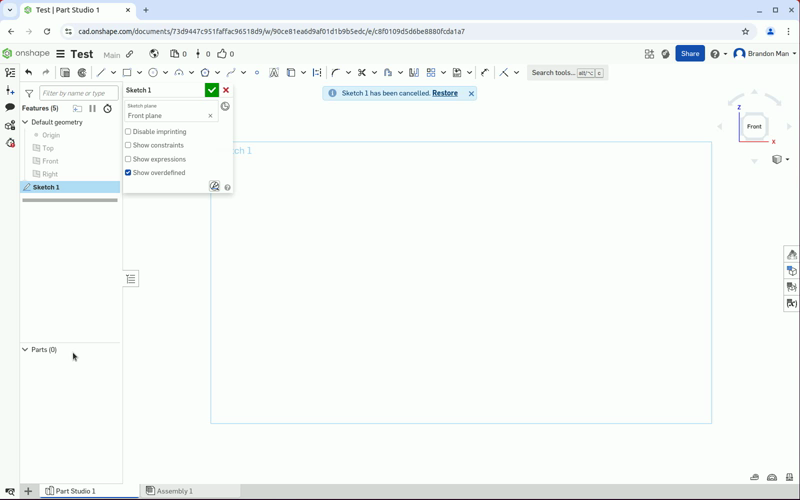
key(c)
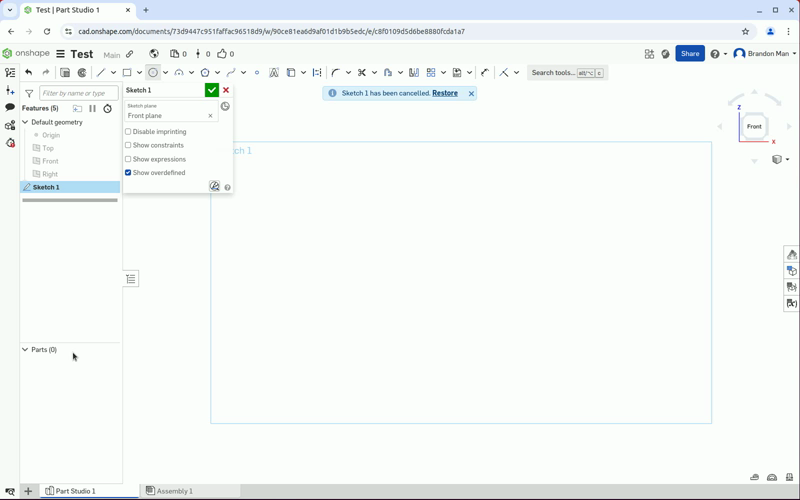
key_down(shift)
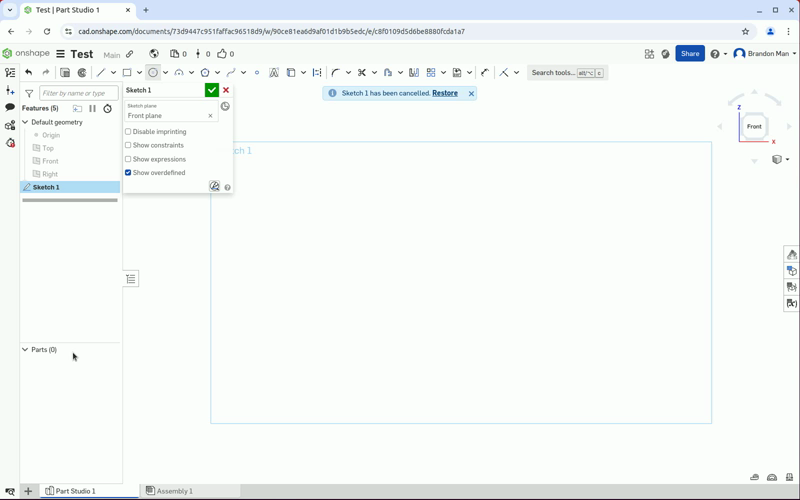
mouse_move(461, 282)
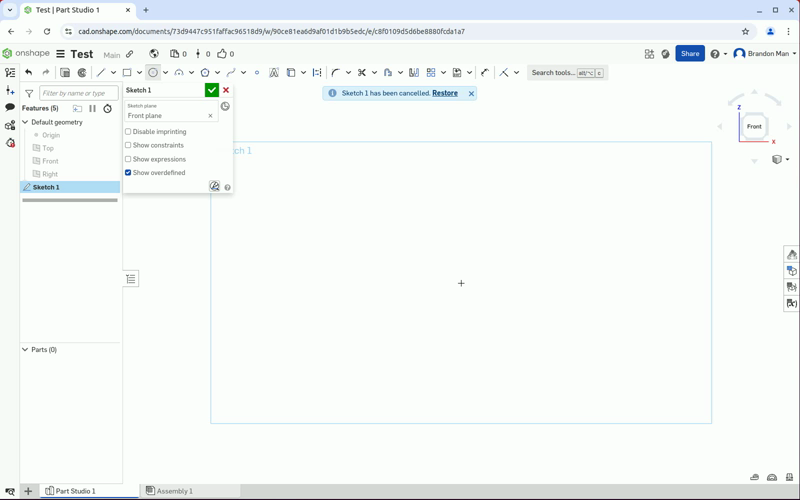
click(461, 282)
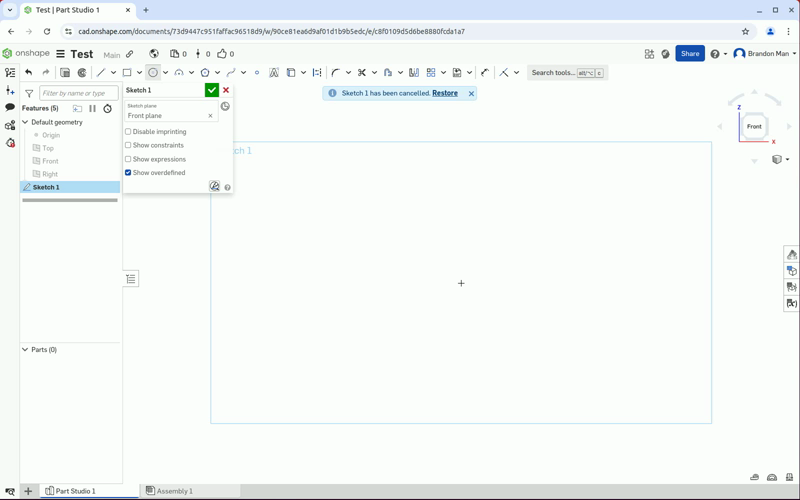
key_up(shift)
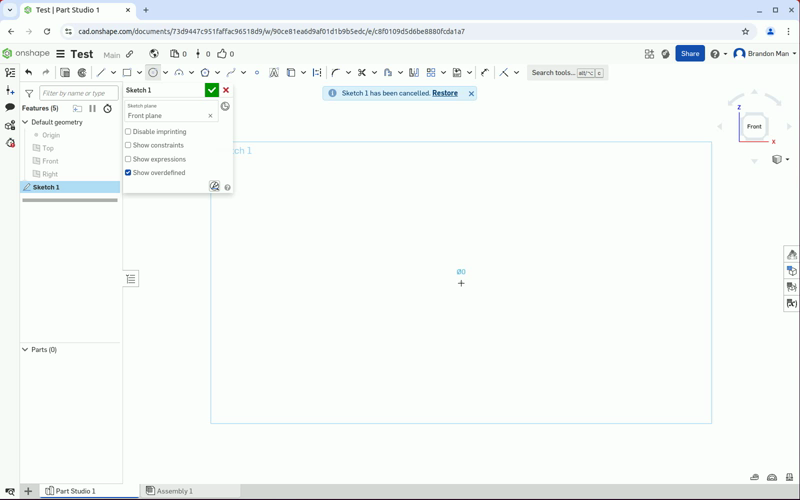
mouse_move(574, 282)
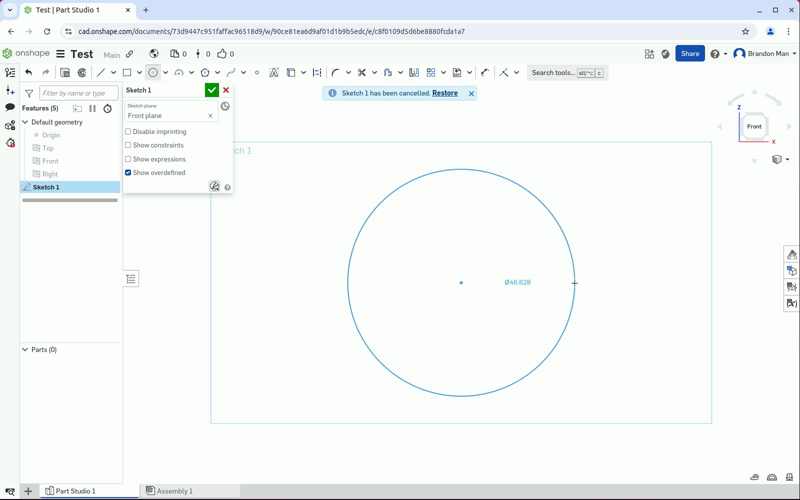
click(574, 282)
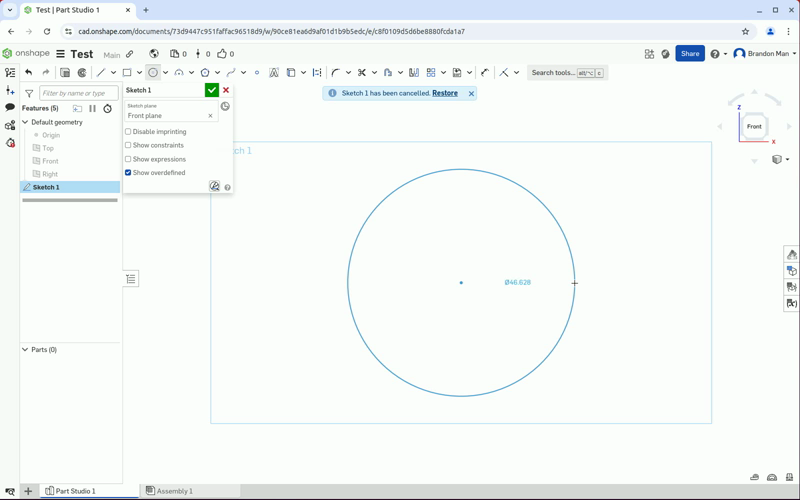
key(esc)
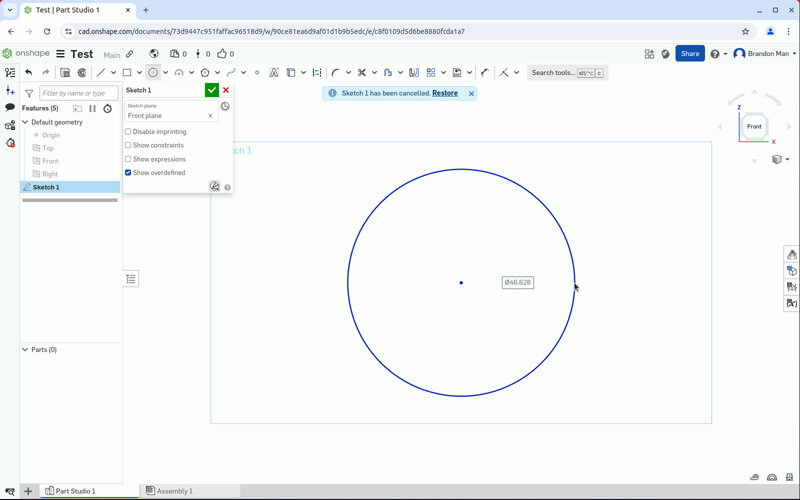
mouse_move(501, 323)
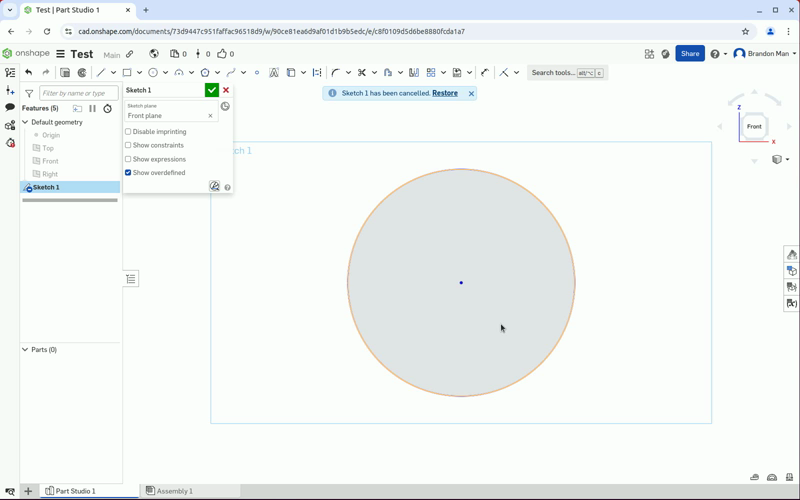
click(501, 323)
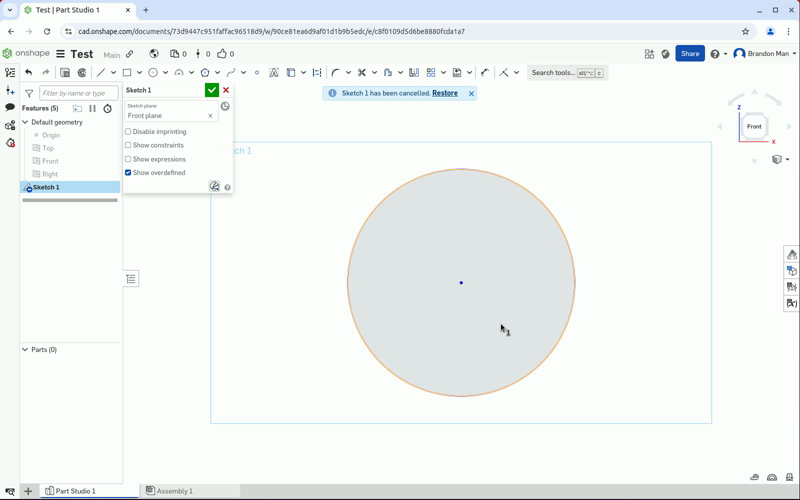
mouse_move(73, 352)
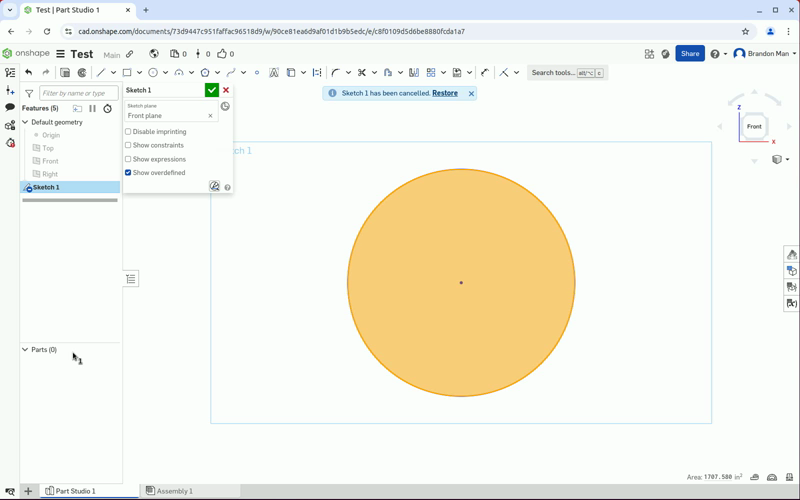
key(shift+y)
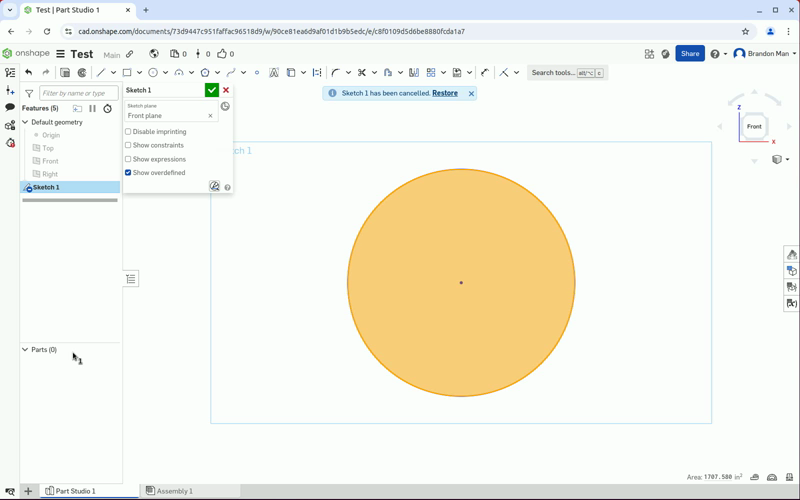
key(shift+e)
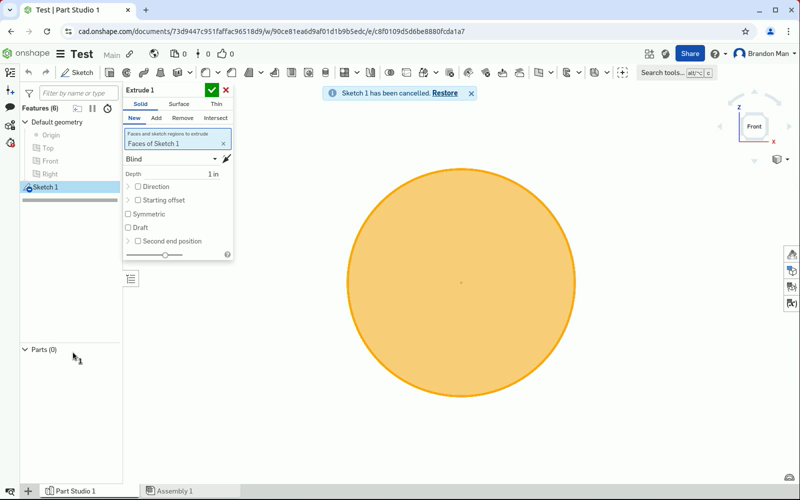
mouse_move(143, 106)
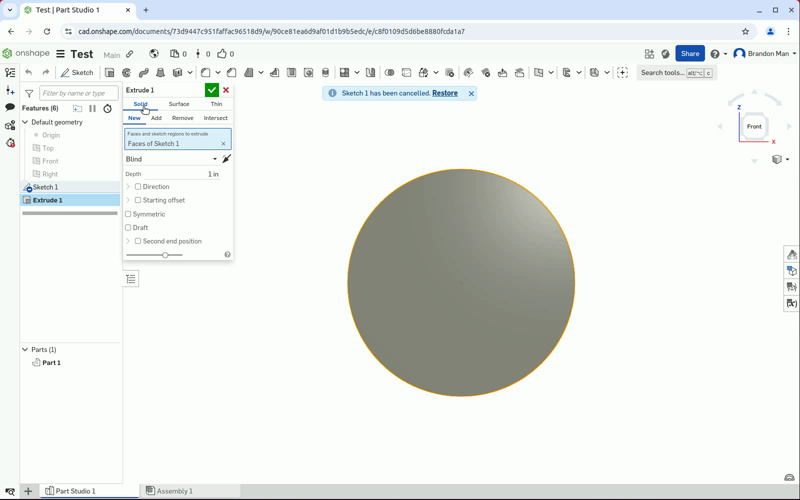
click(143, 106)
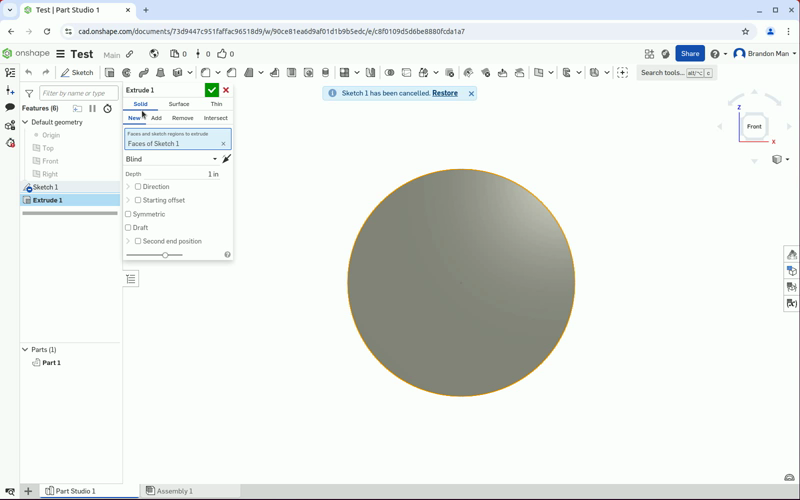
mouse_move(137, 120)
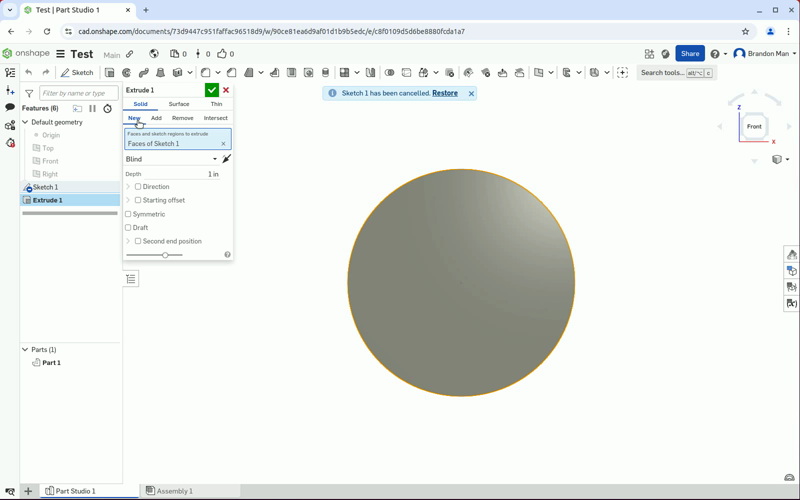
click(137, 120)
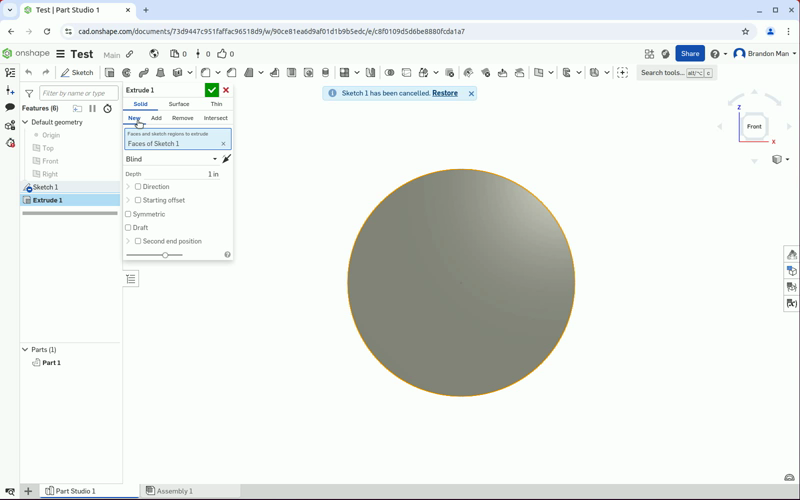
key(tab, 4)
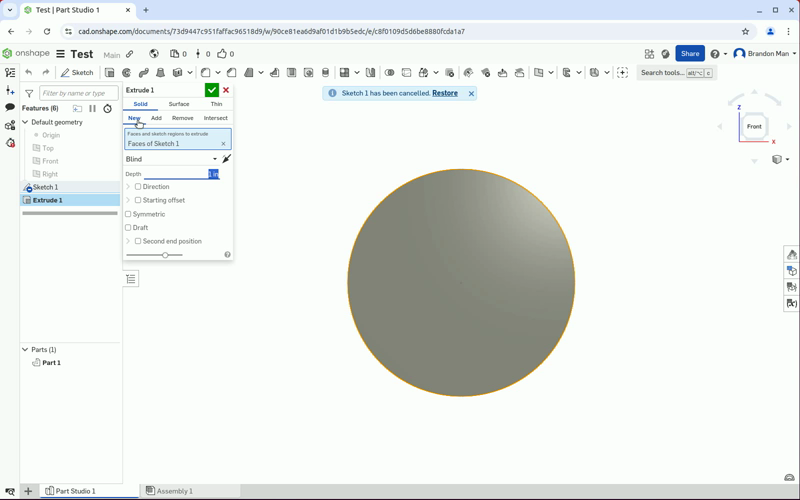
text(21.664)
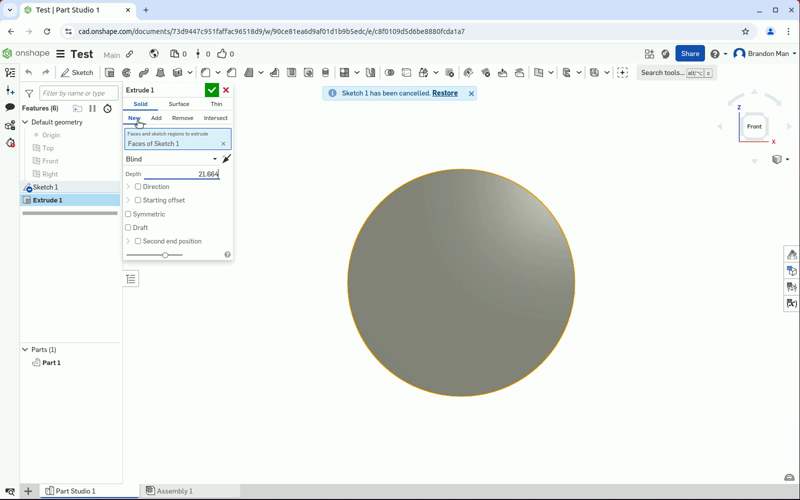
key(enter)
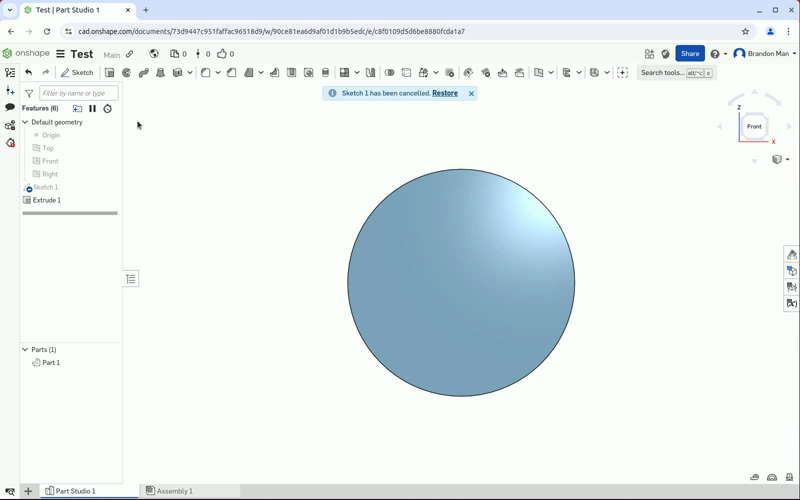
key(shift+h)
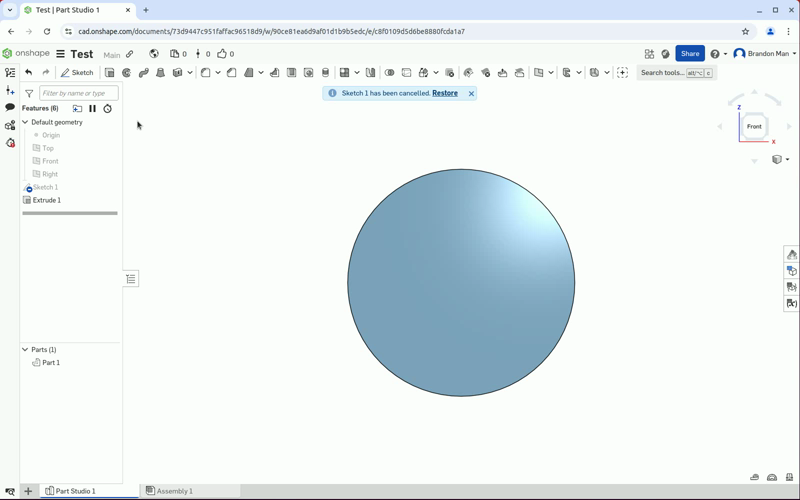
key(shift+h)
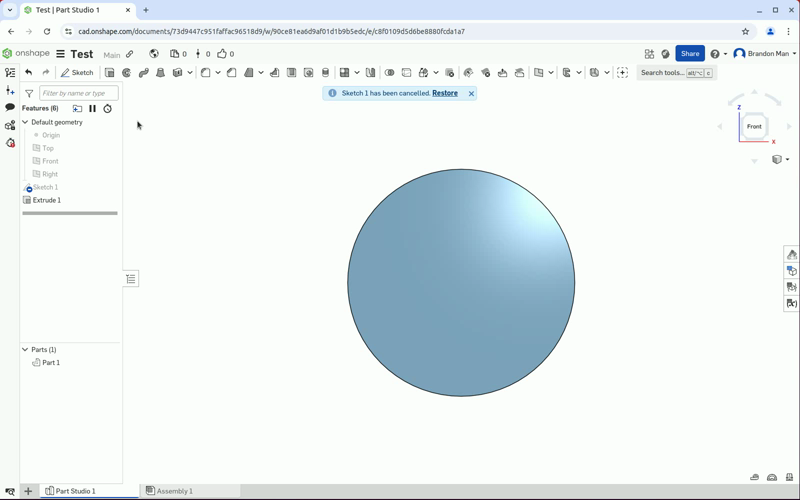
mouse_move(73, 189)
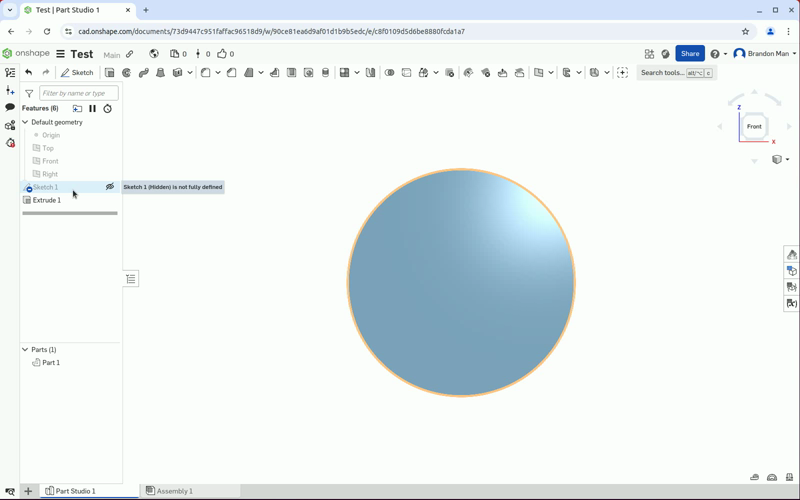
click(73, 189)
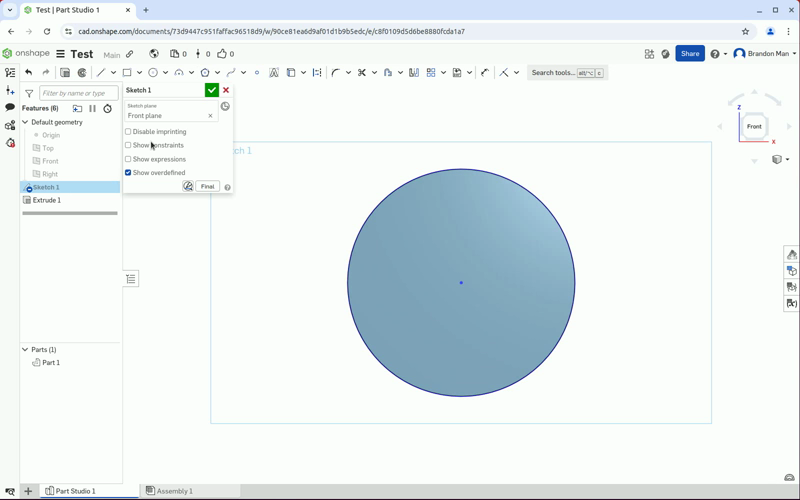
mouse_move(229, 92)
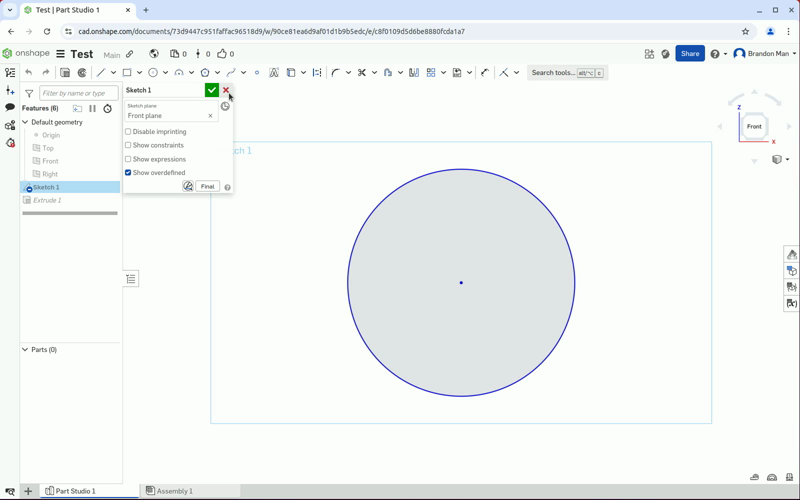
click(229, 92)
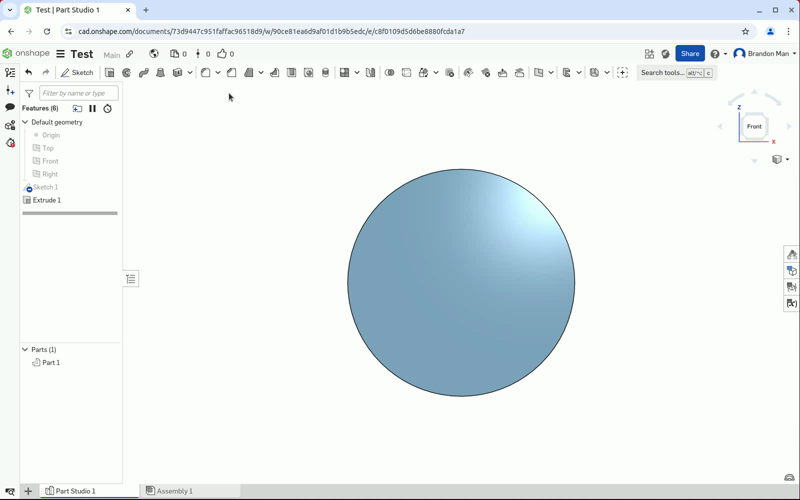
mouse_move(541, 75)
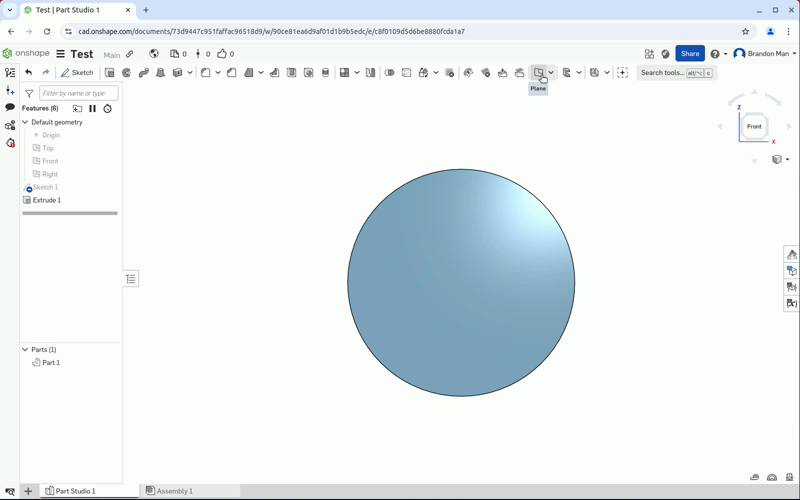
click(541, 75)
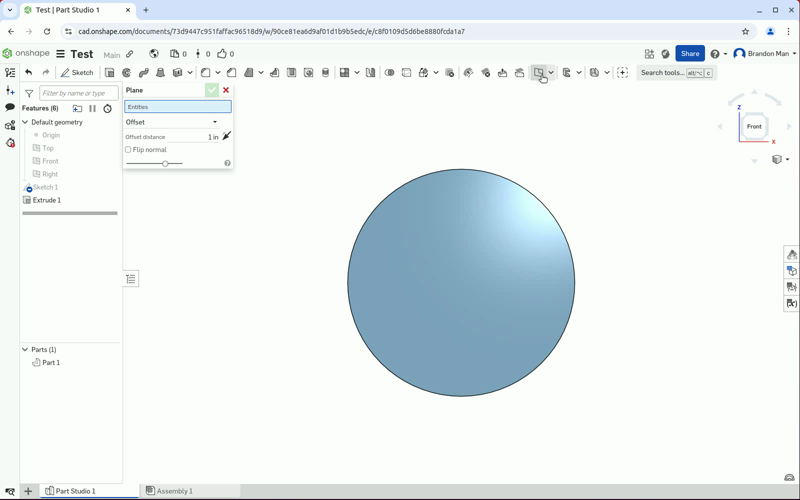
mouse_move(73, 163)
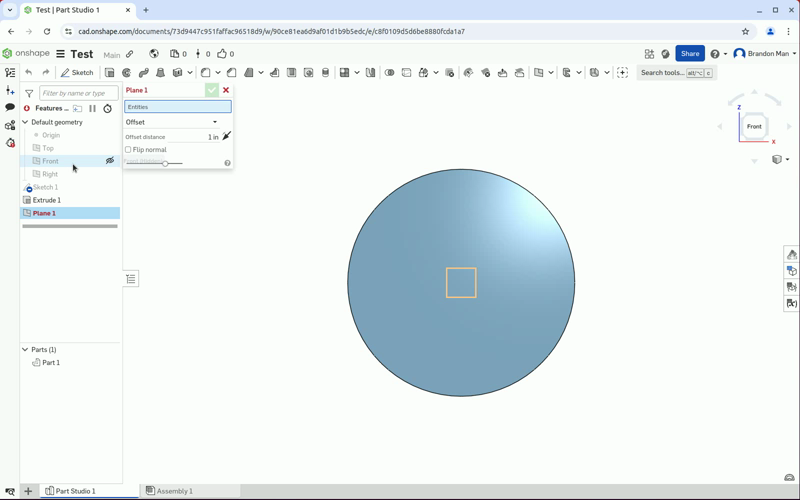
click(73, 163)
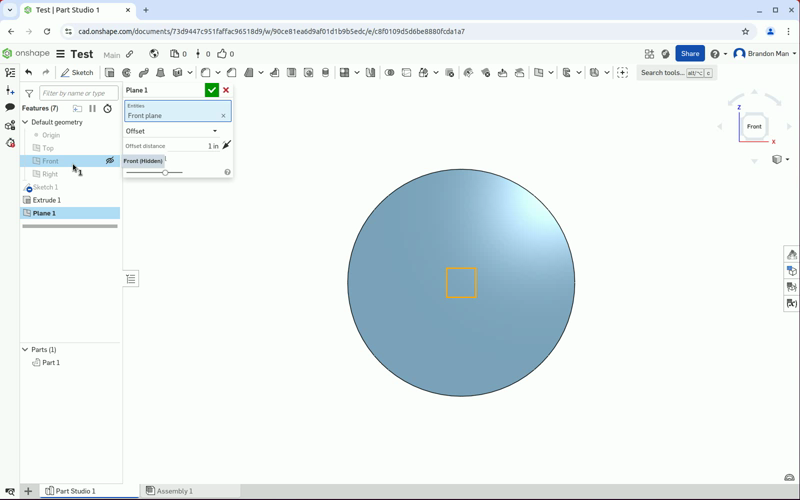
key(tab, 2)
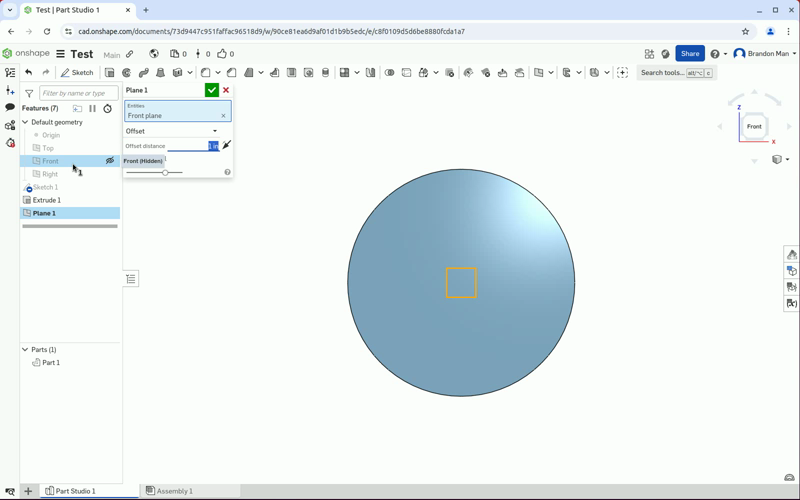
text(21.66)
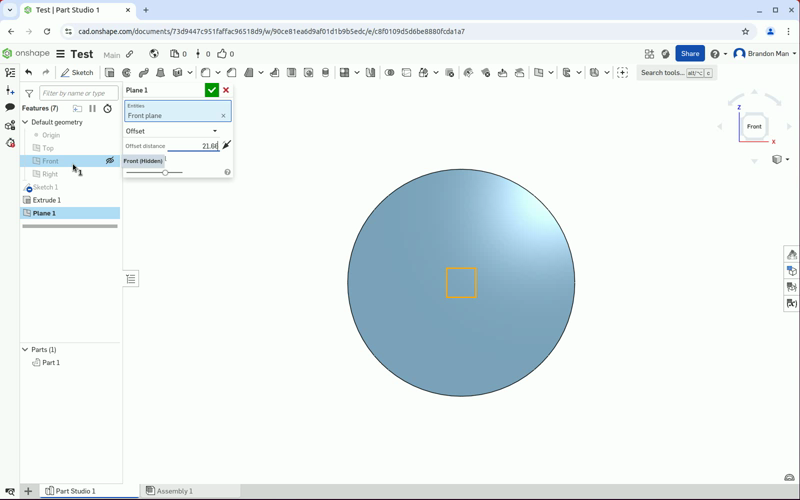
key(enter, 2)
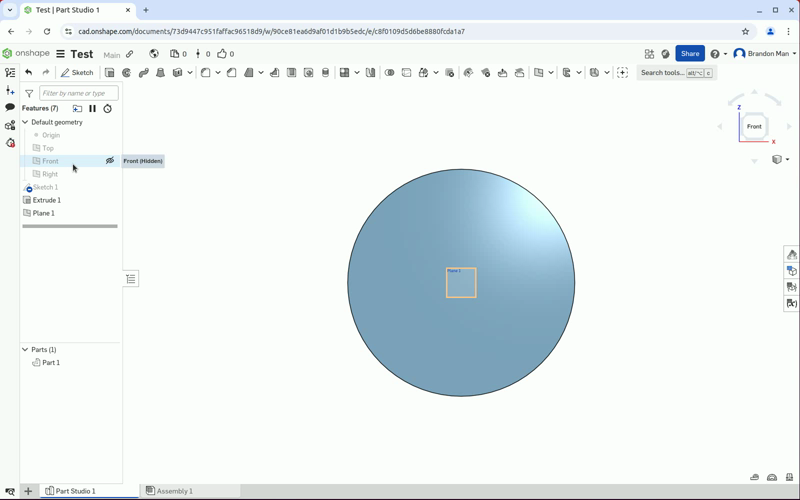
key(shift+s)
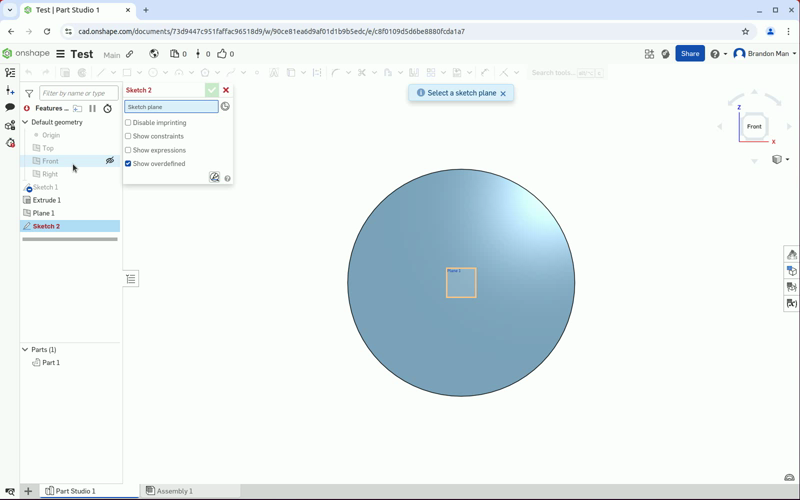
mouse_move(73, 215)
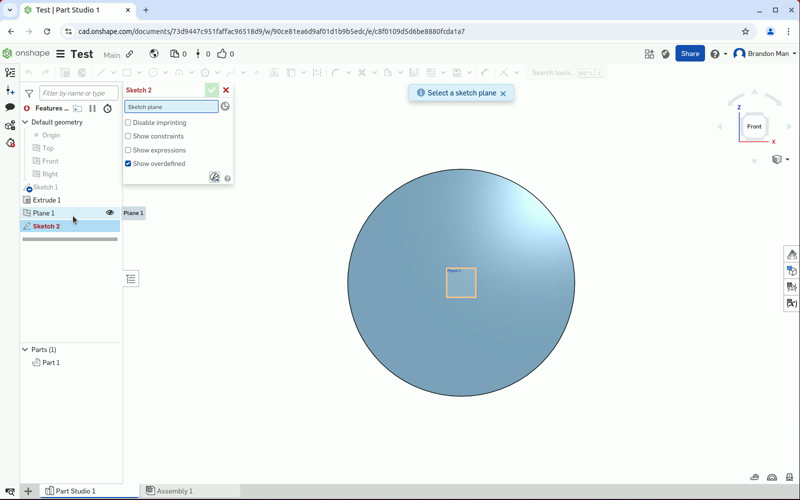
click(73, 215)
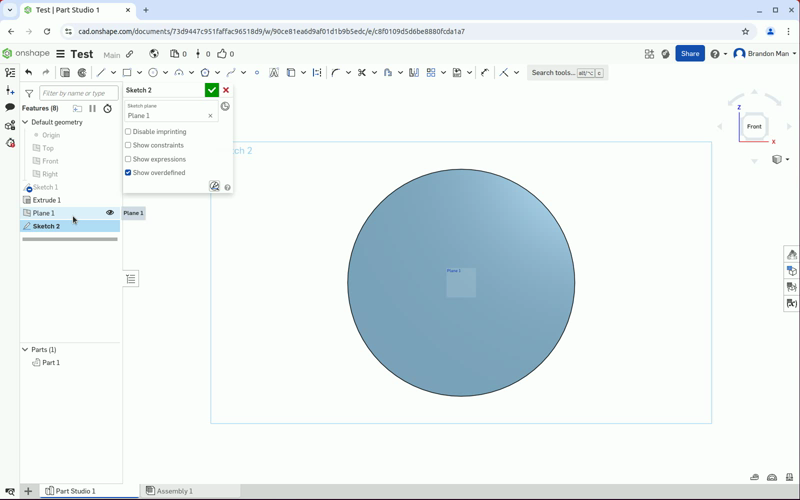
mouse_move(73, 352)
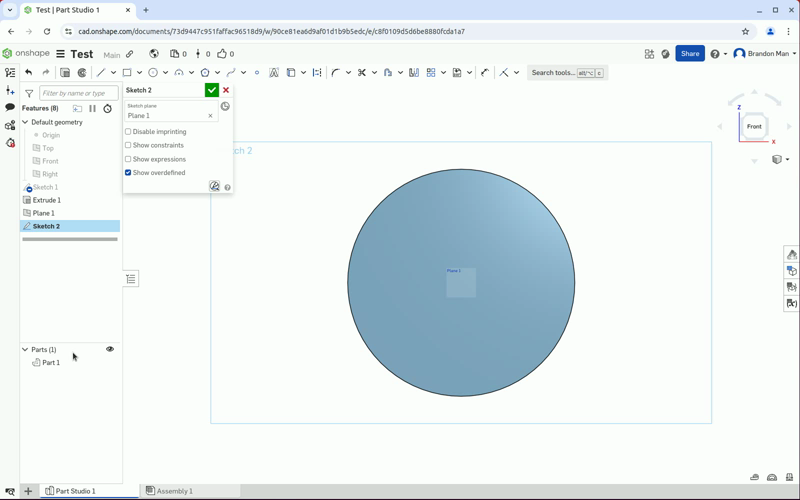
key(y)
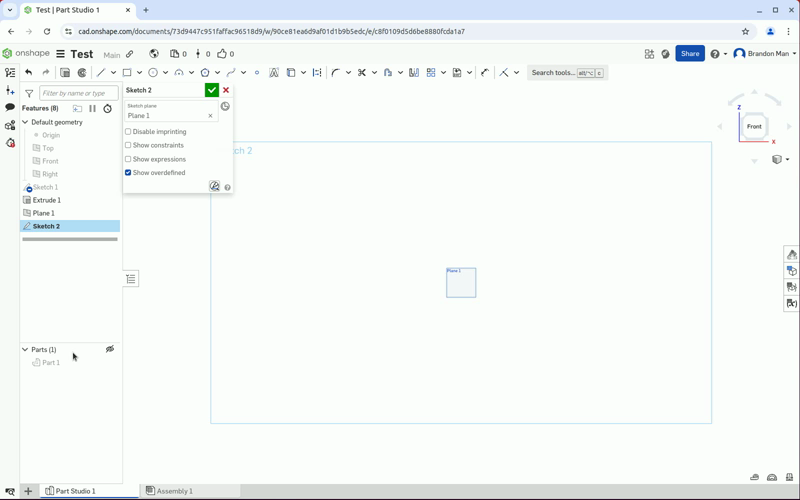
key(l)
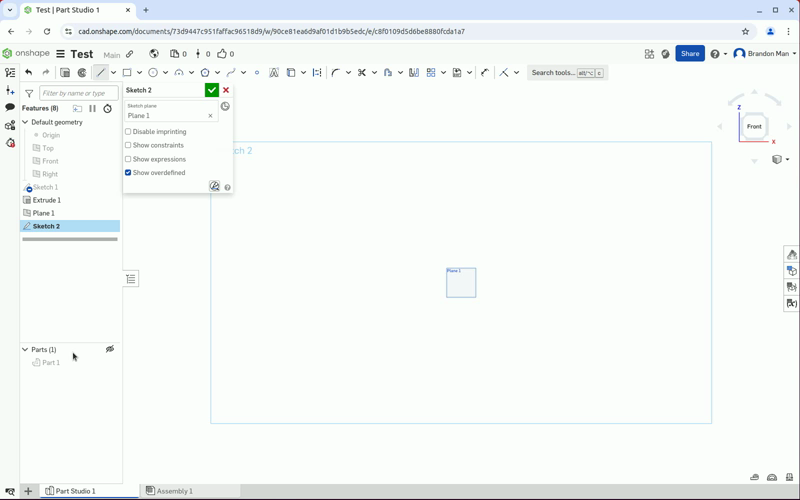
key_down(shift)
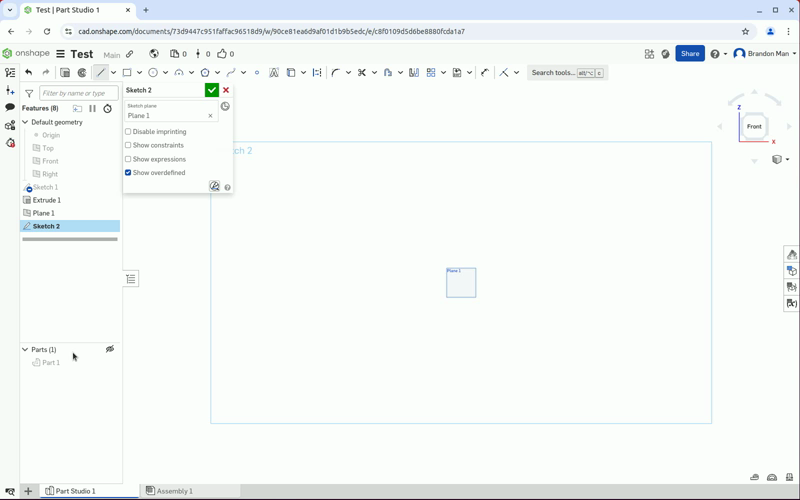
mouse_move(423, 334)
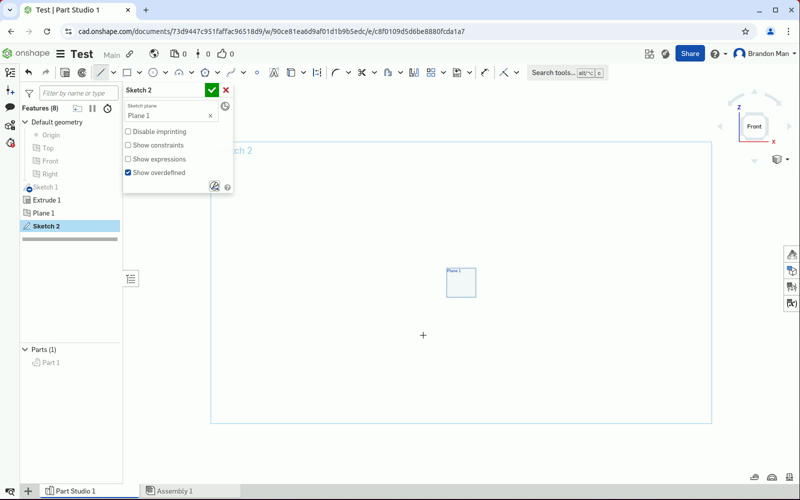
click(423, 334)
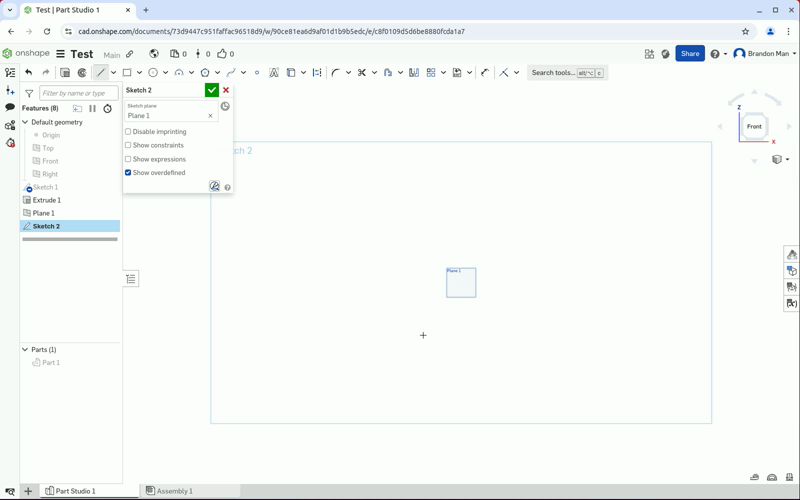
key_up(shift)
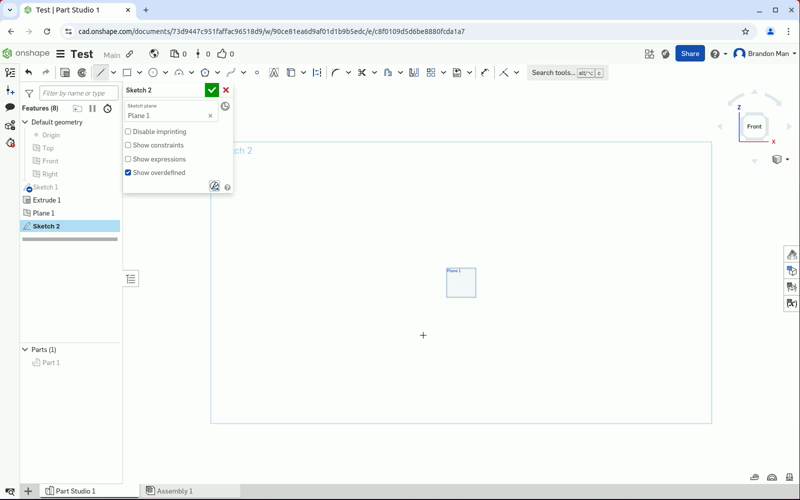
key_down(shift)
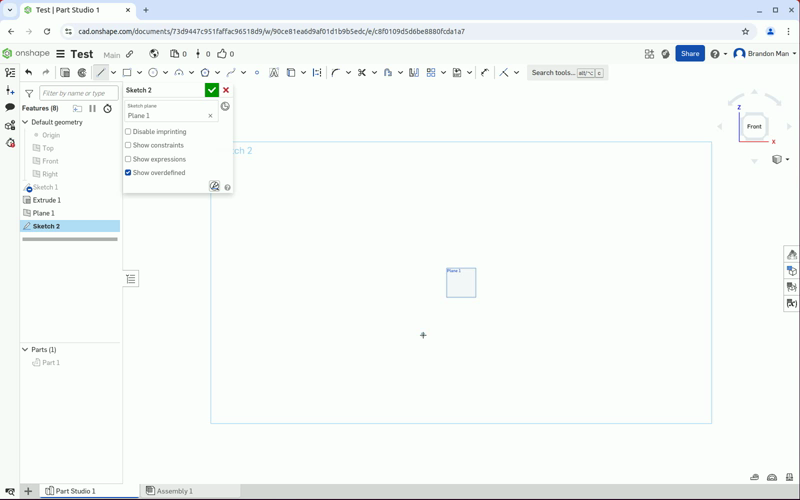
mouse_move(453, 334)
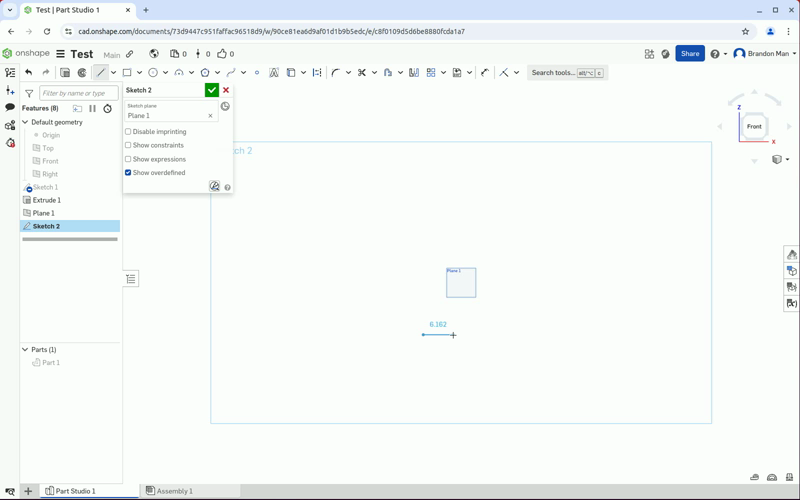
mouse_move(470, 334)
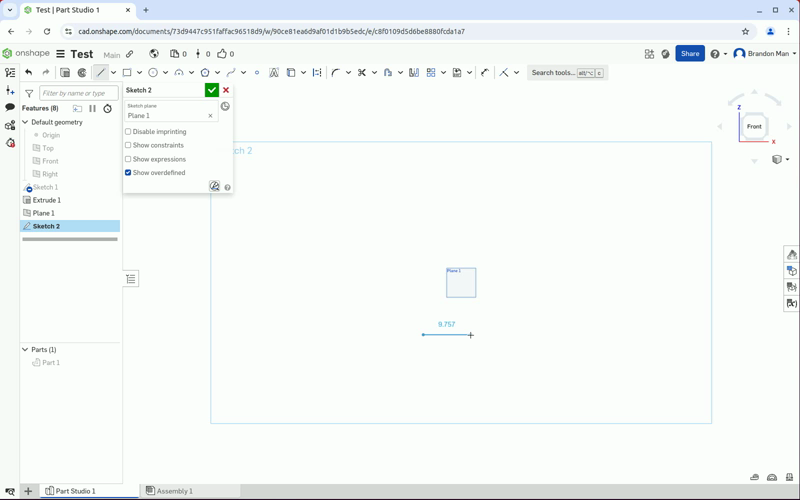
click(470, 334)
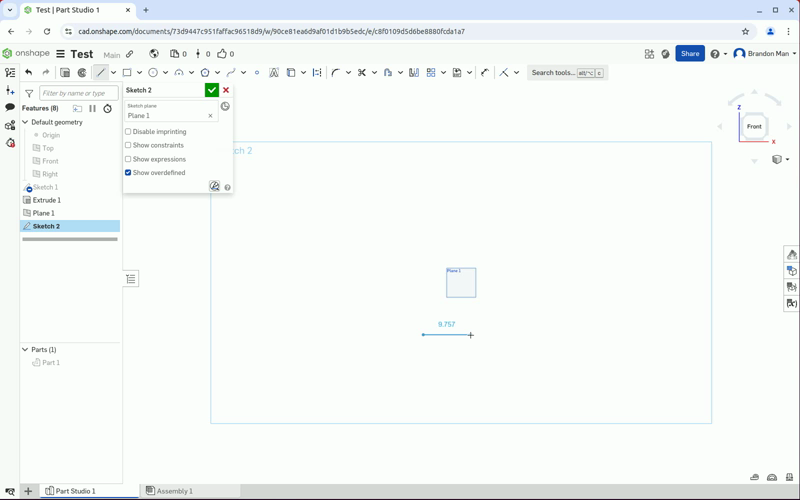
key_up(shift)
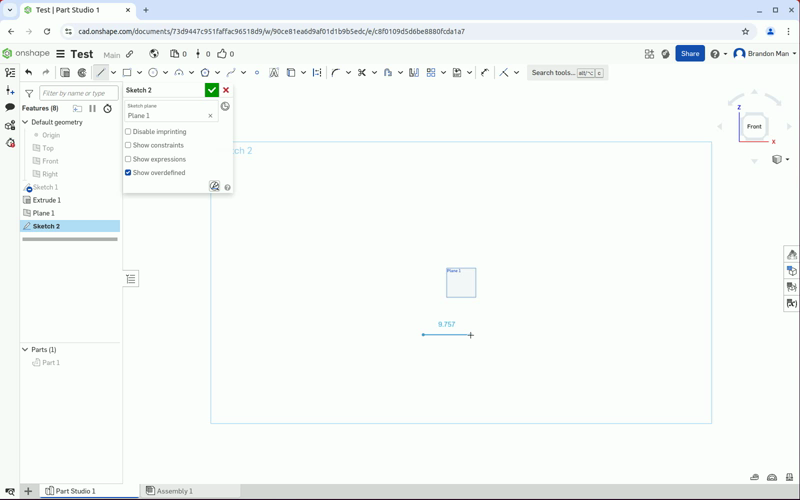
key_down(shift)
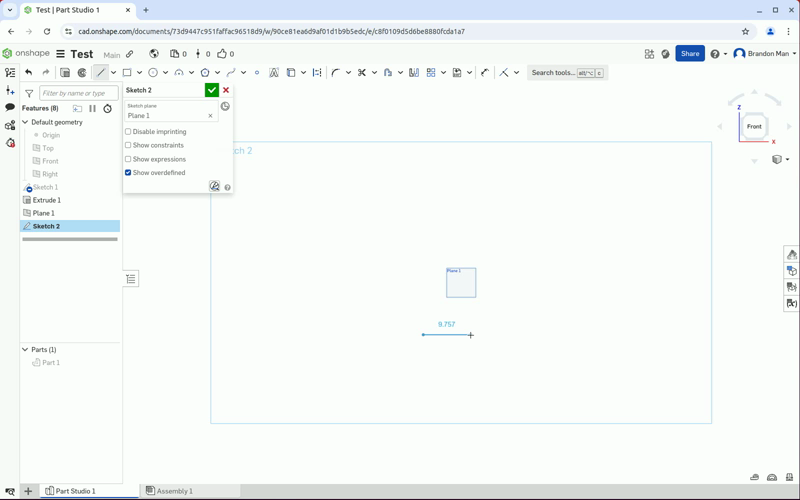
mouse_move(470, 231)
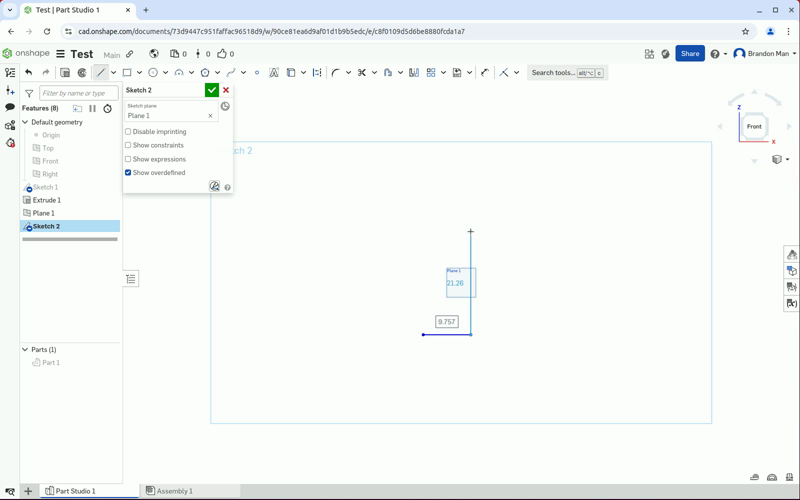
click(470, 231)
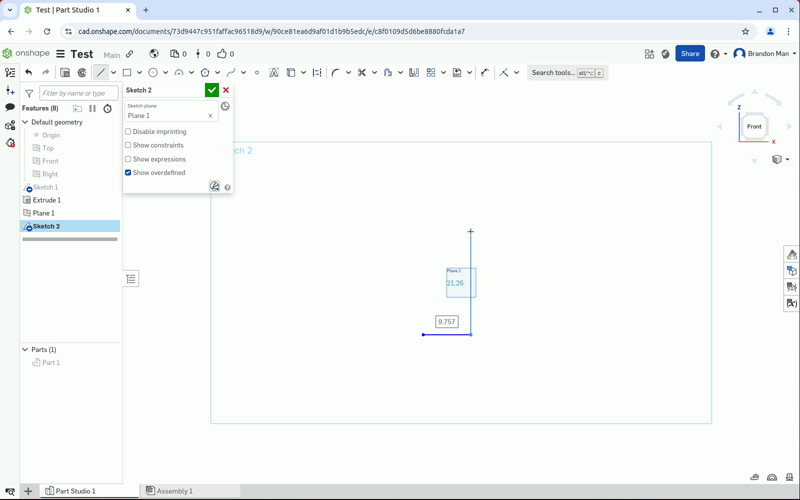
key_up(shift)
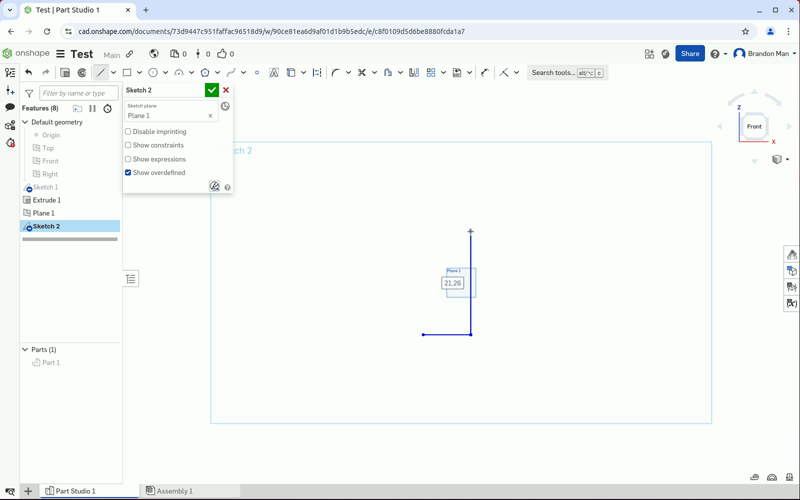
key_down(shift)
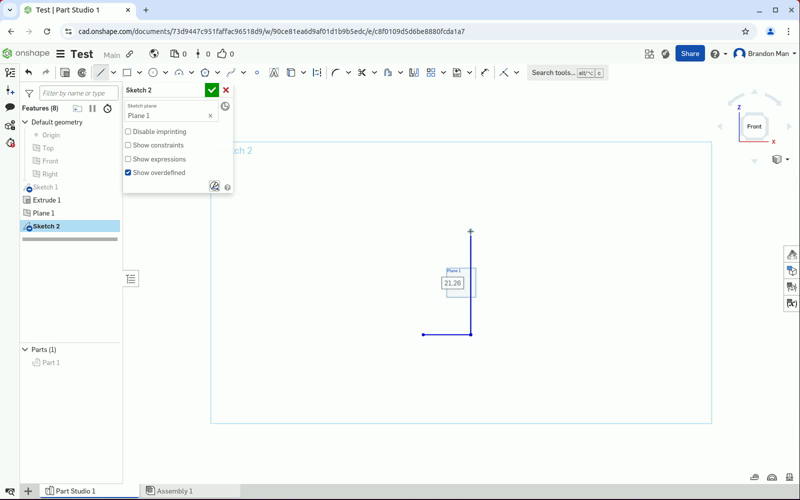
mouse_move(501, 231)
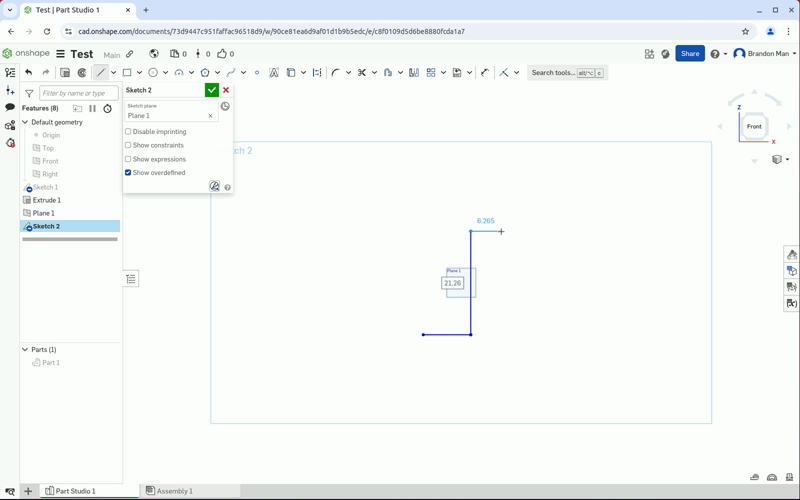
mouse_move(423, 231)
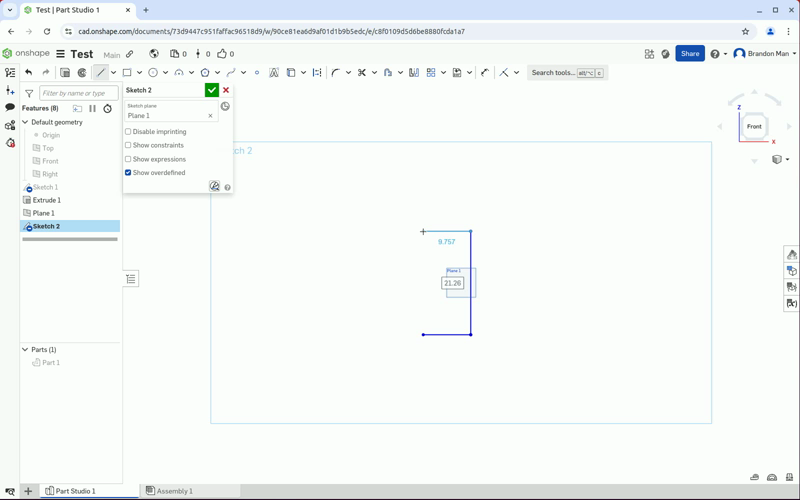
click(423, 231)
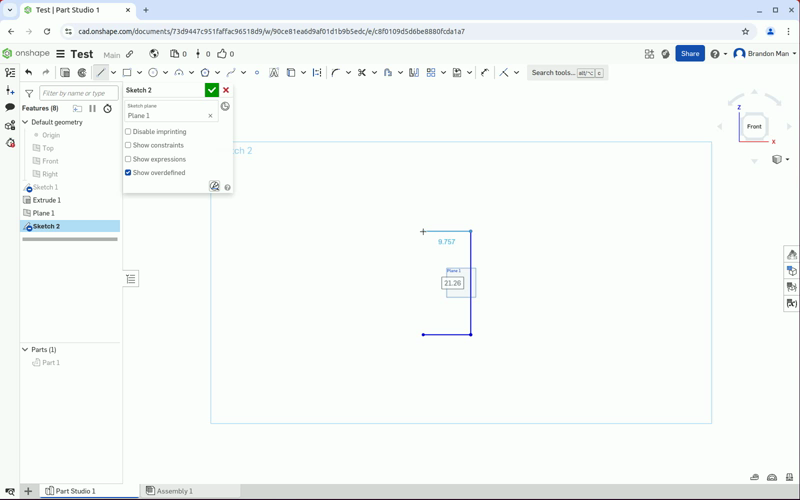
key_up(shift)
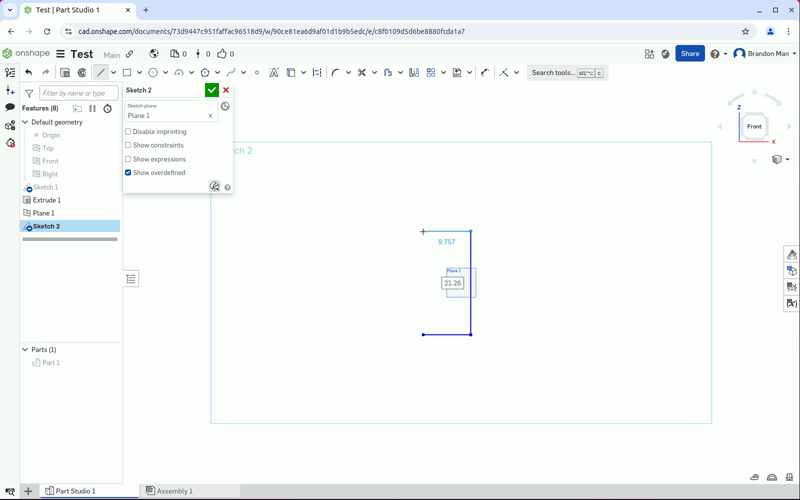
key_down(shift)
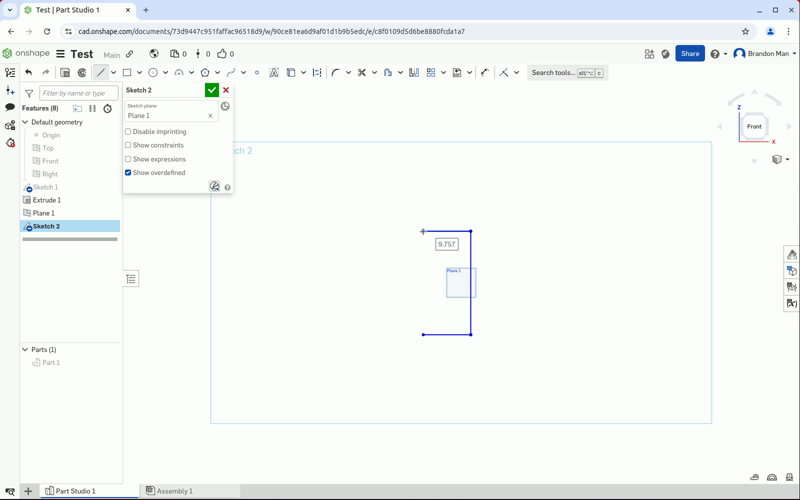
mouse_move(423, 334)
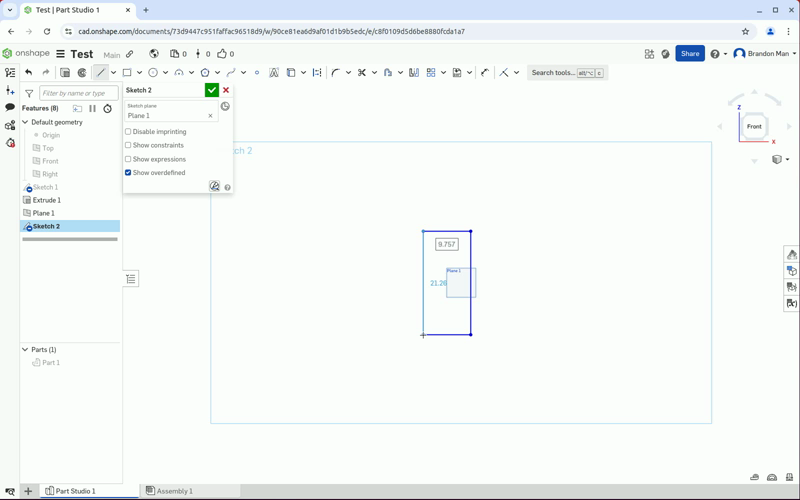
key_up(shift)
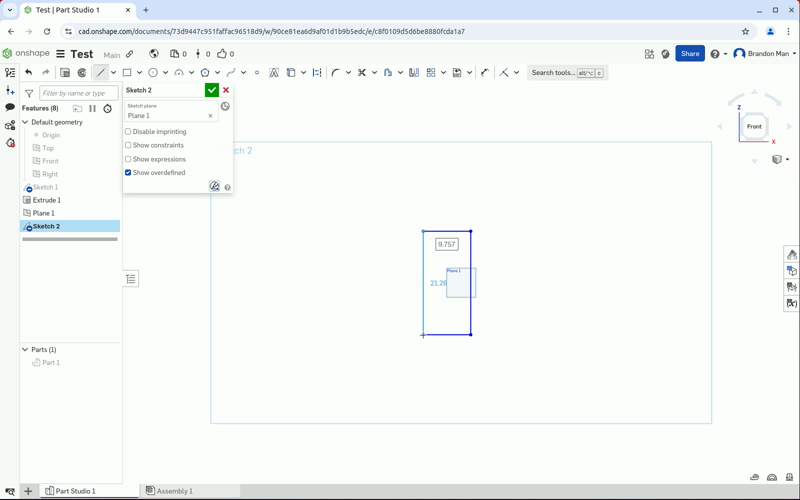
click(423, 334)
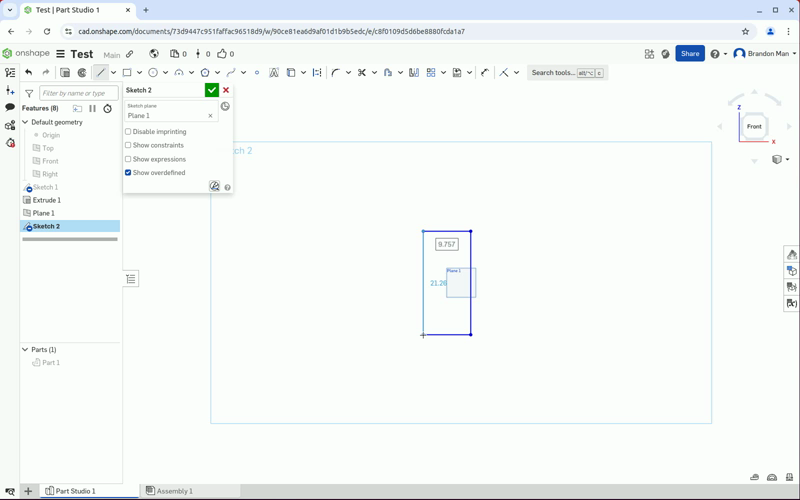
key(esc)
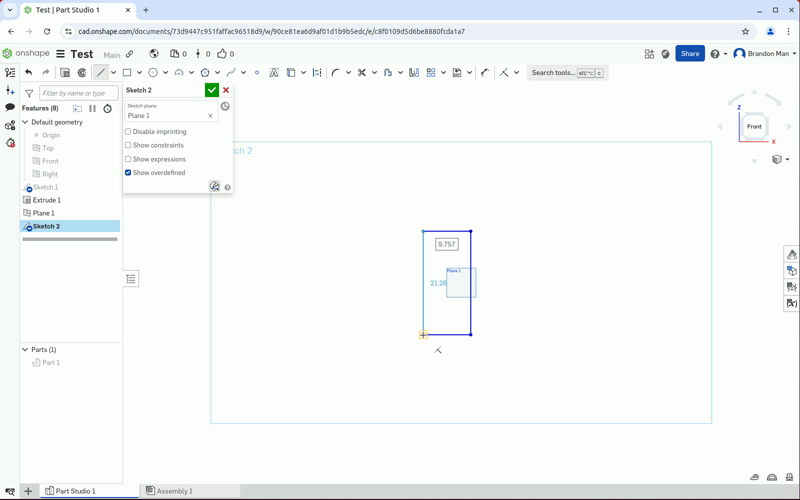
mouse_move(465, 266)
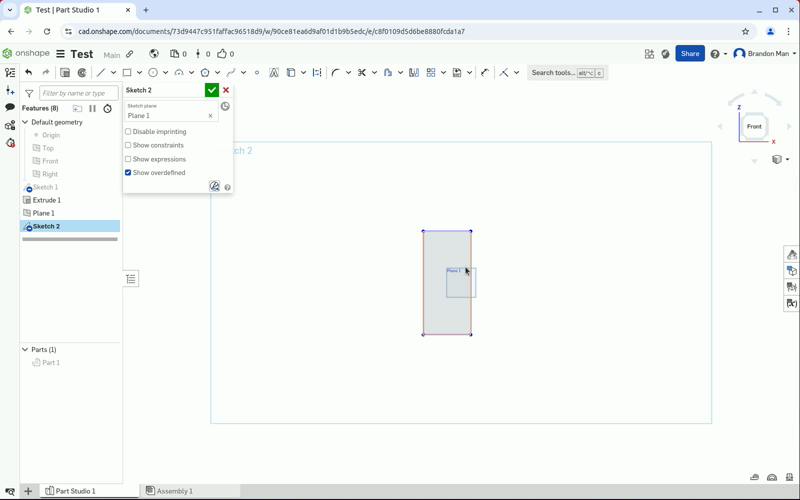
click(465, 266)
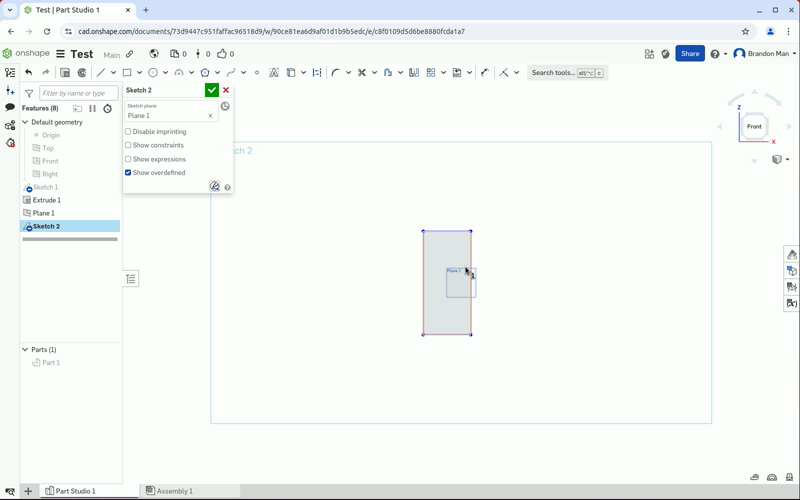
mouse_move(73, 352)
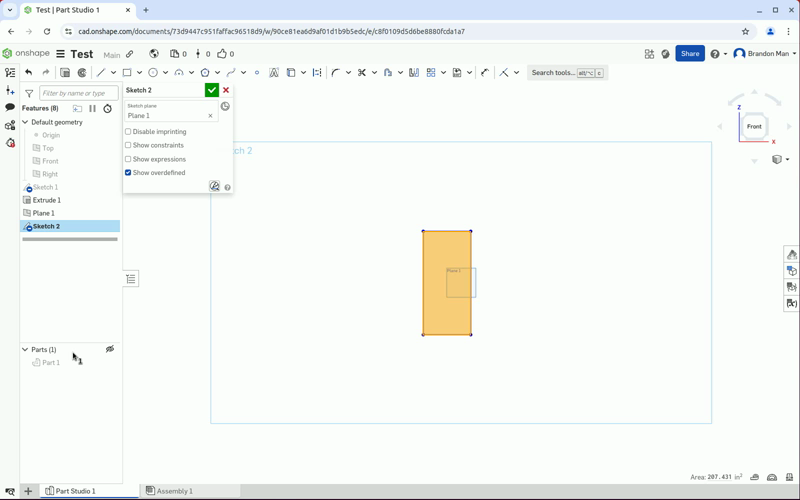
key(shift+y)
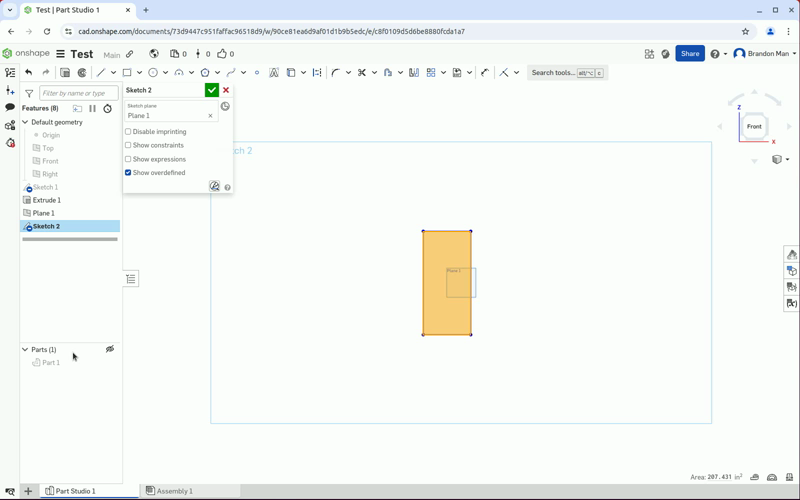
key(shift+e)
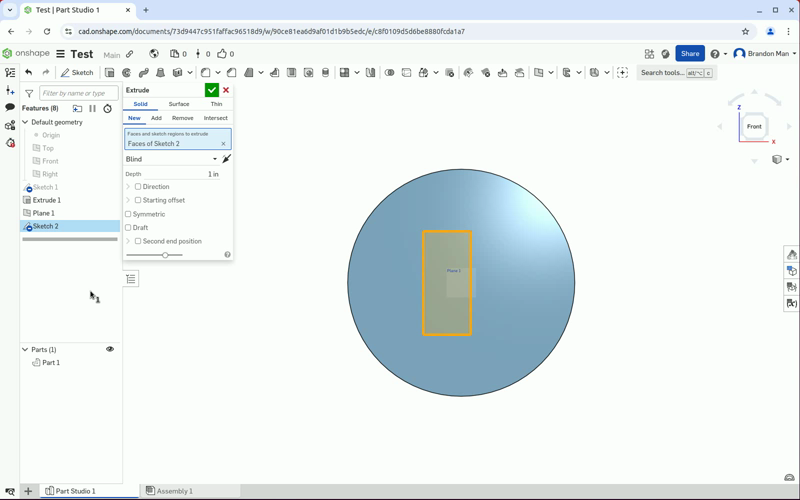
mouse_move(143, 106)
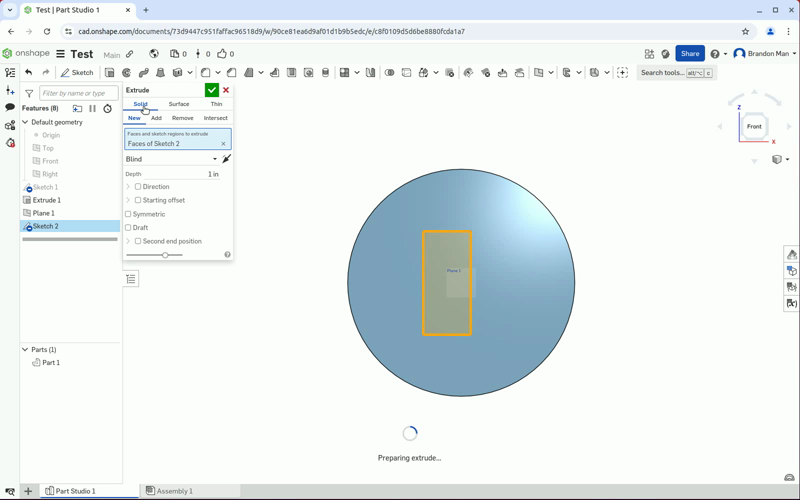
click(143, 106)
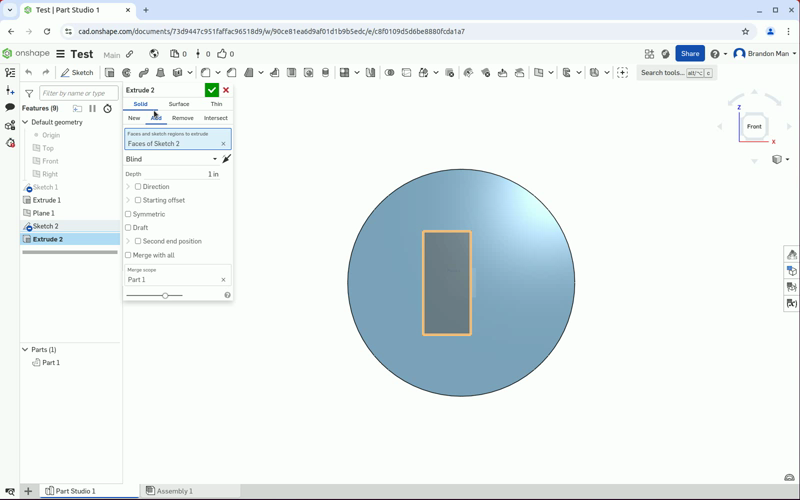
mouse_move(186, 120)
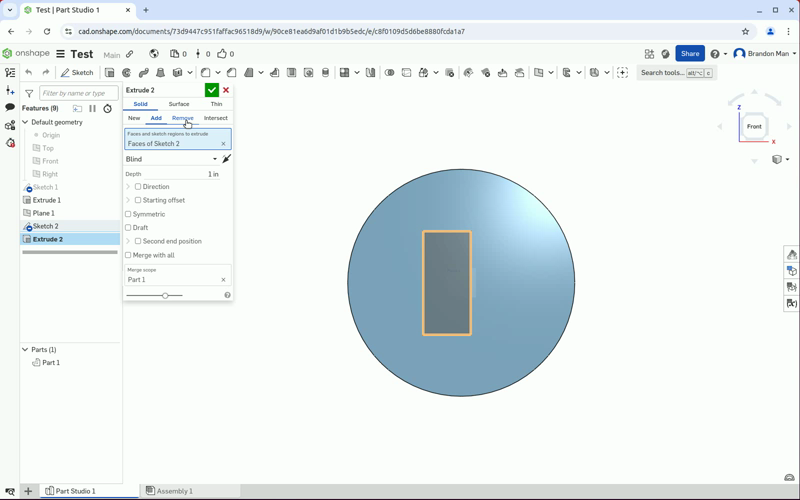
click(186, 120)
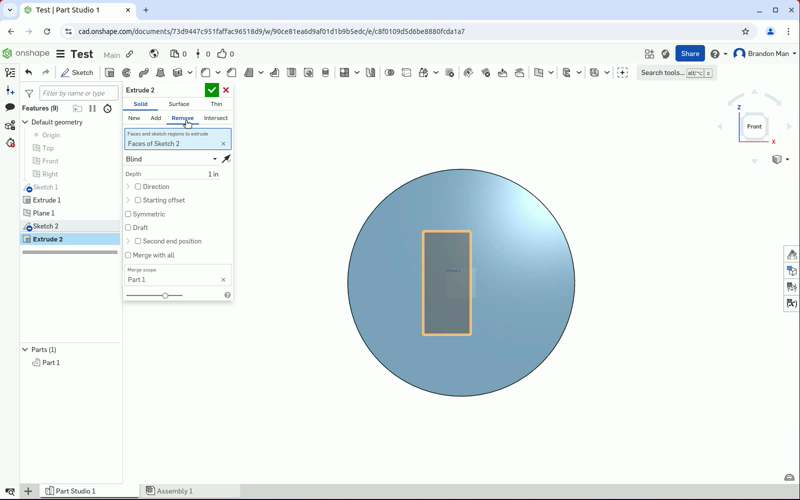
key(tab, 4)
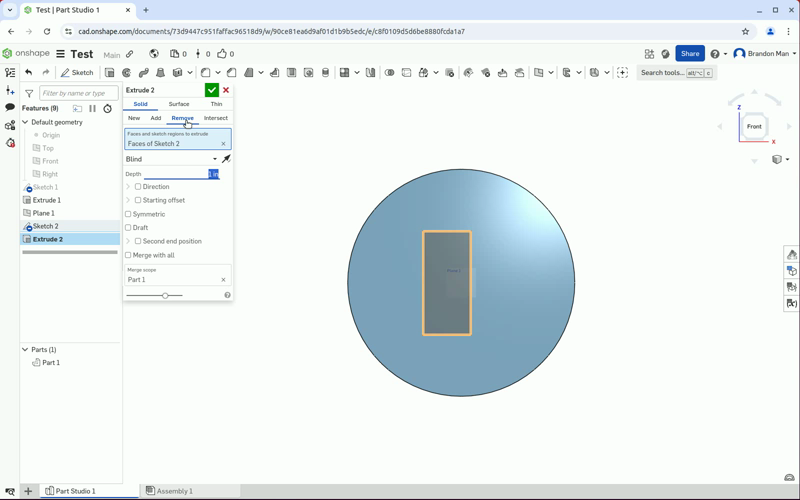
text(21.664)
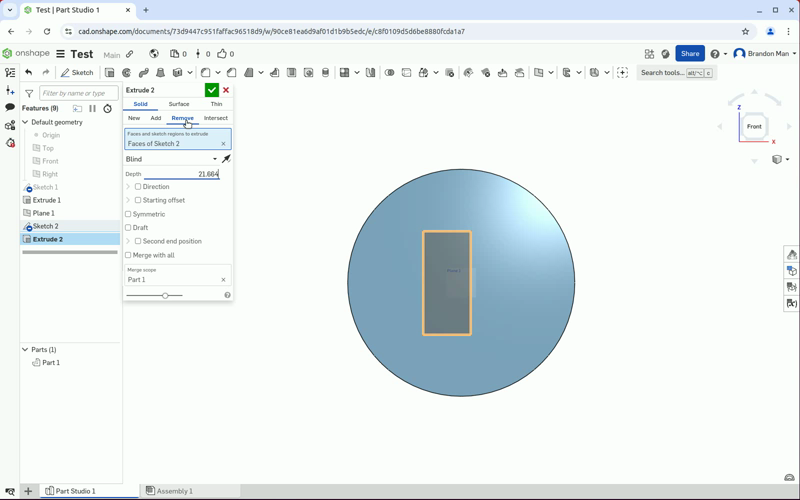
key(tab, 6)
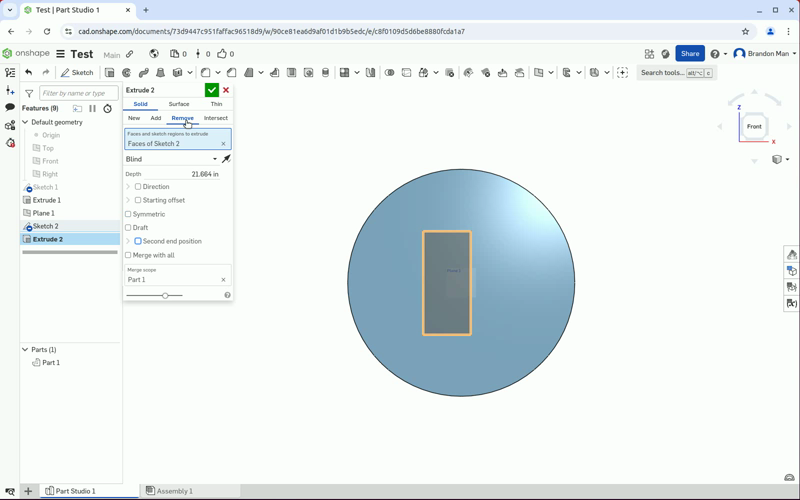
key(space)
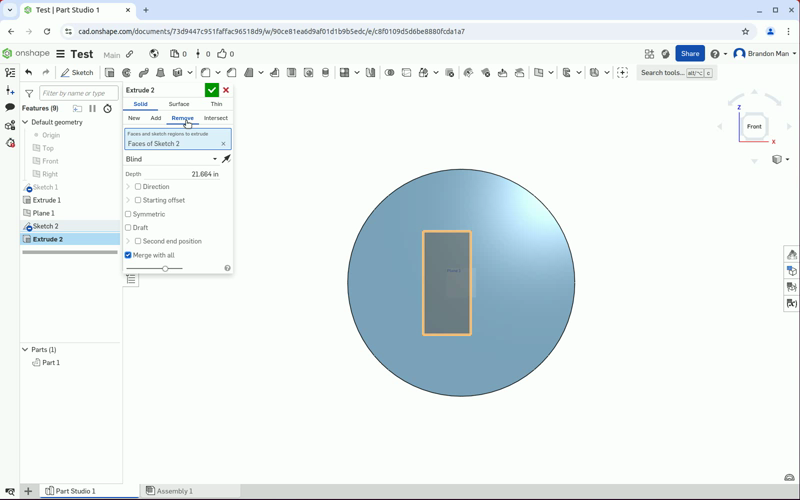
key(enter)
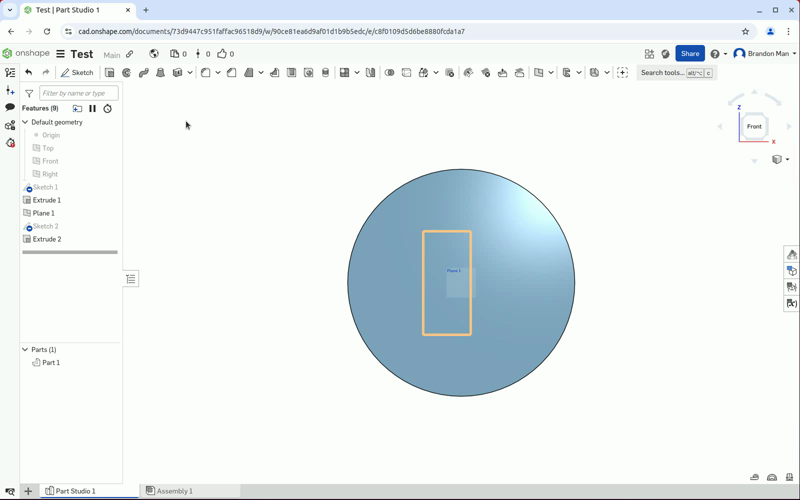
key(shift+h)
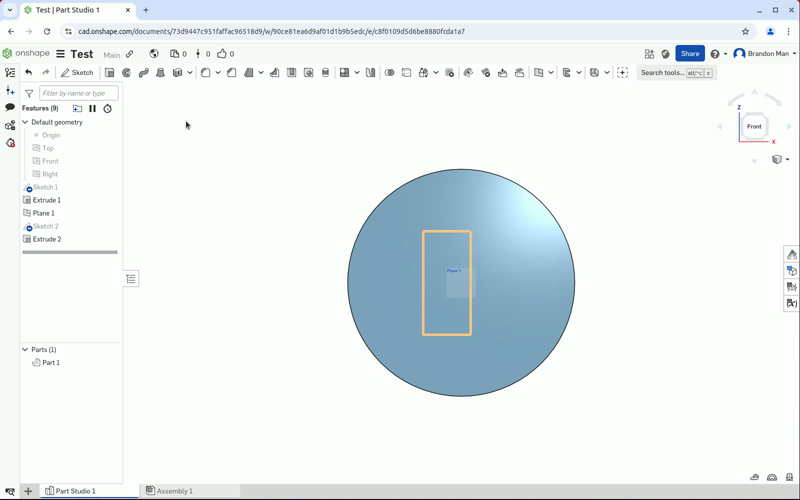
key(shift+h)
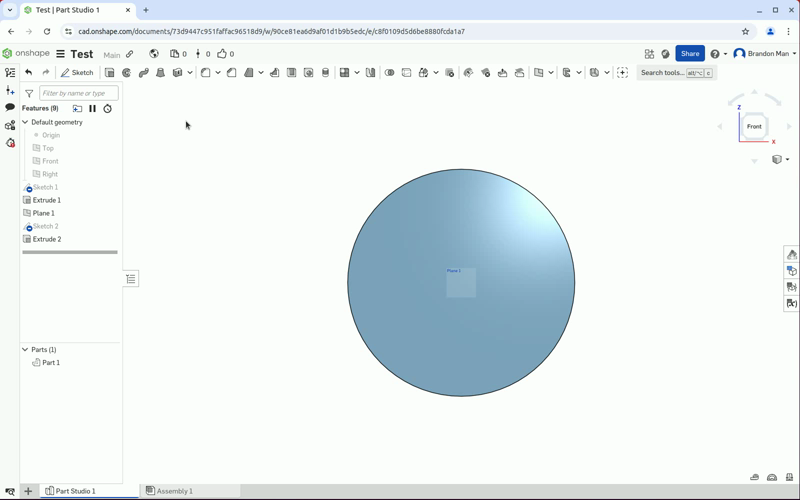
mouse_move(73, 189)
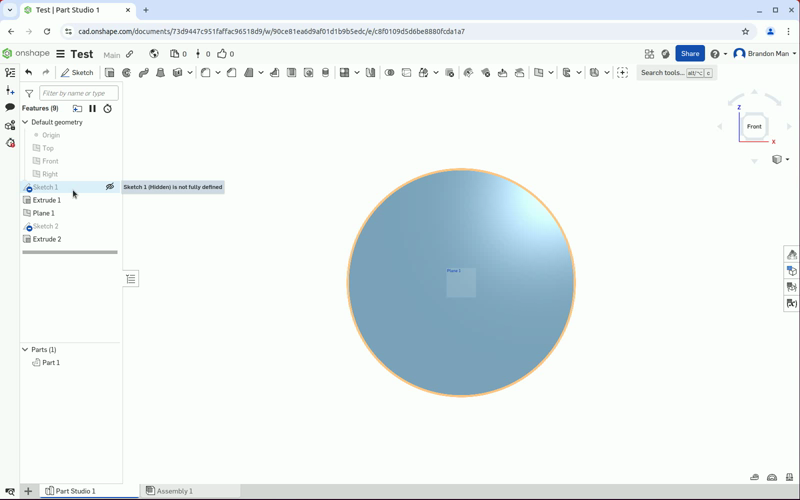
click(73, 189)
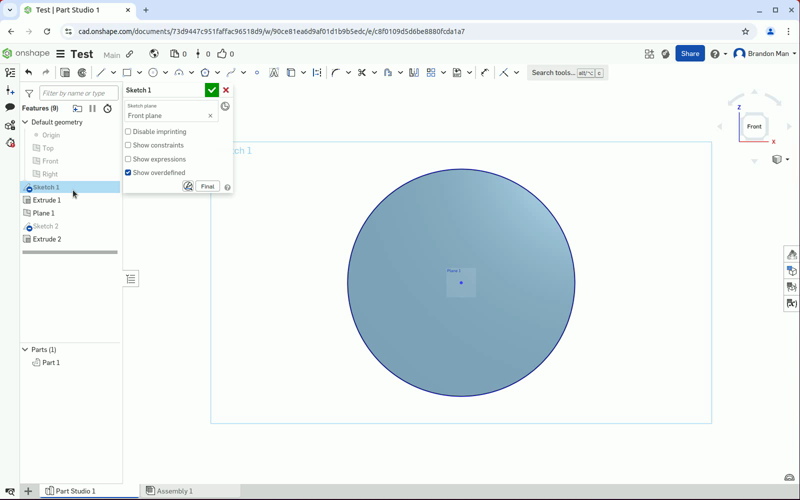
mouse_move(229, 92)
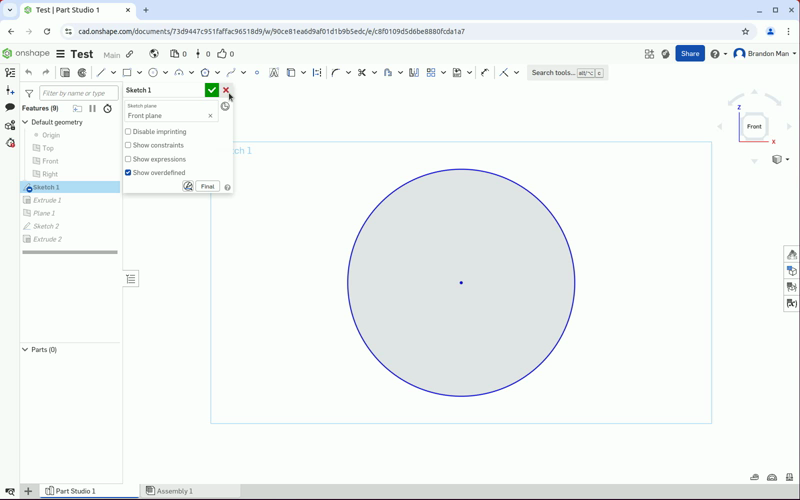
click(229, 92)
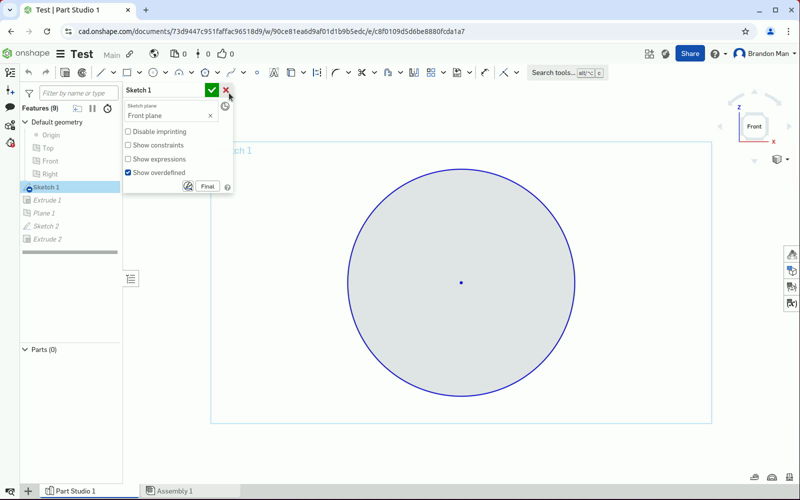
key(shift+s)
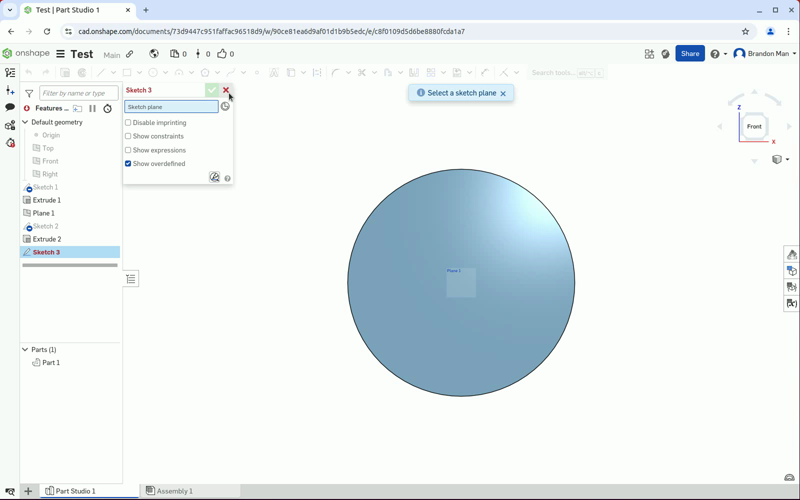
mouse_move(73, 215)
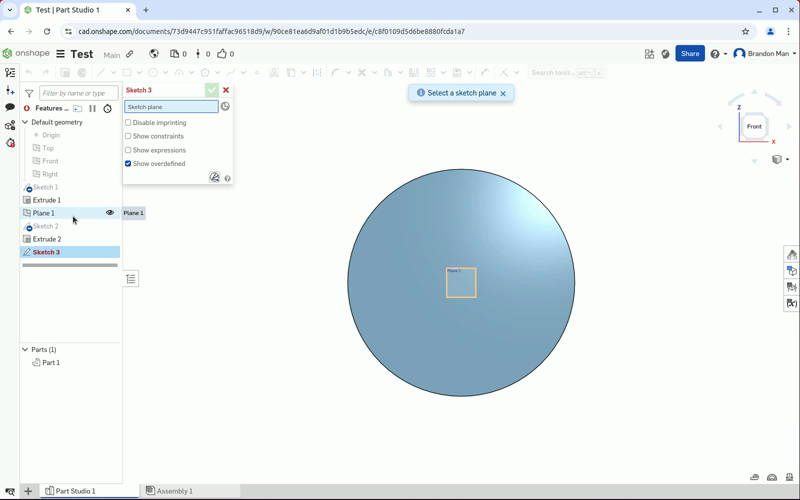
click(73, 215)
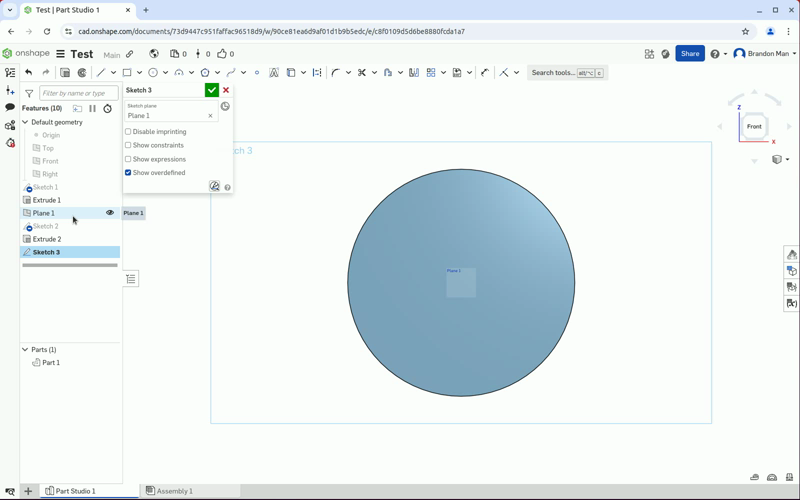
mouse_move(73, 352)
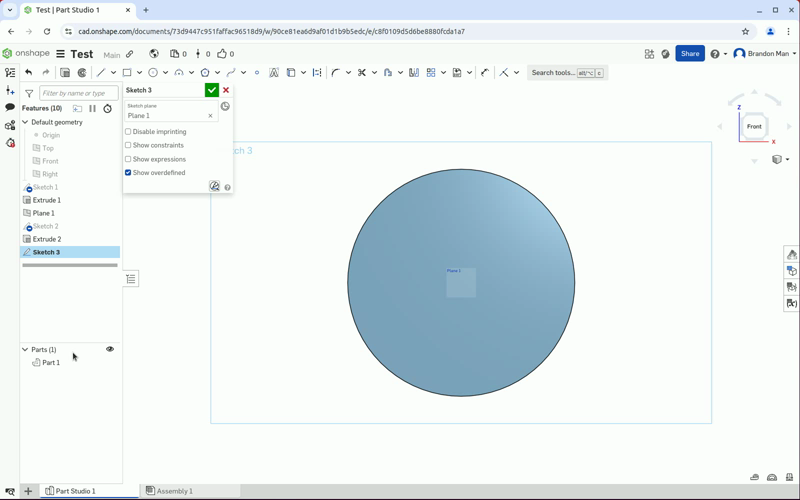
key(y)
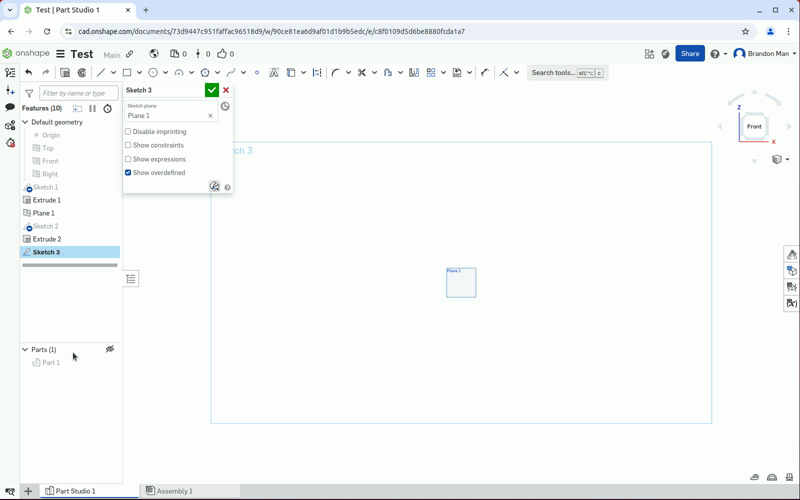
key(c)
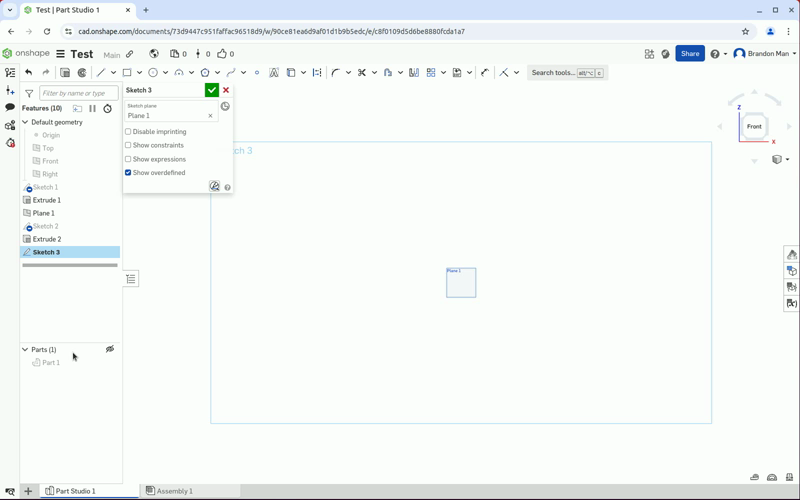
key_down(shift)
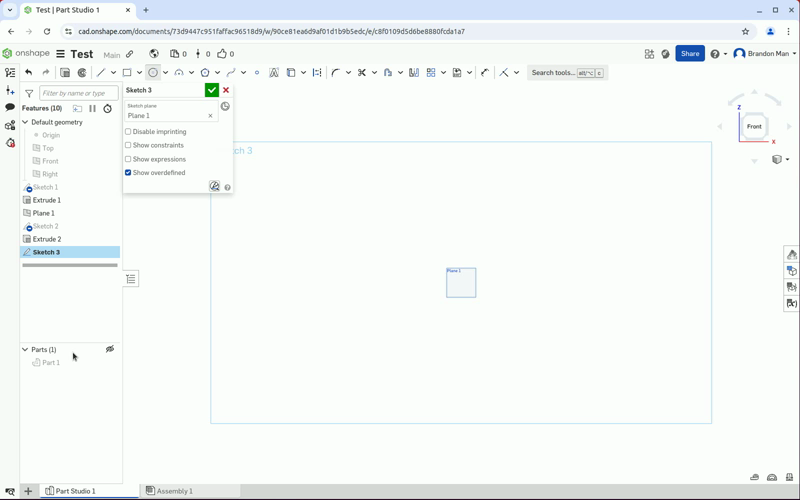
mouse_move(461, 282)
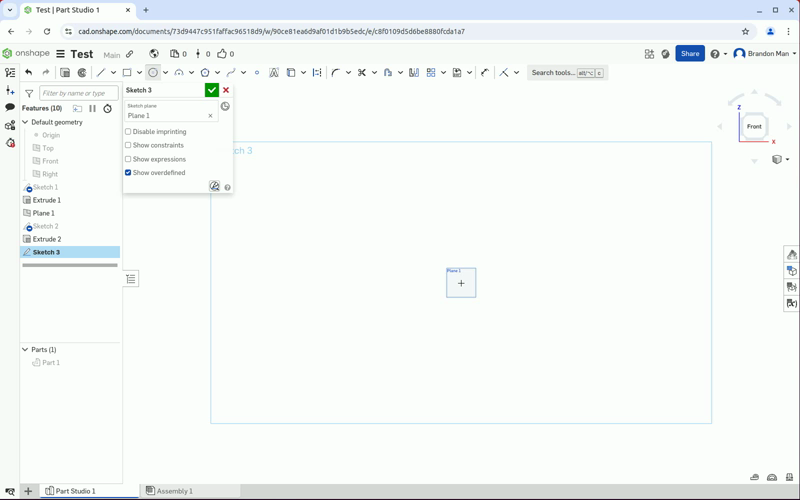
click(461, 282)
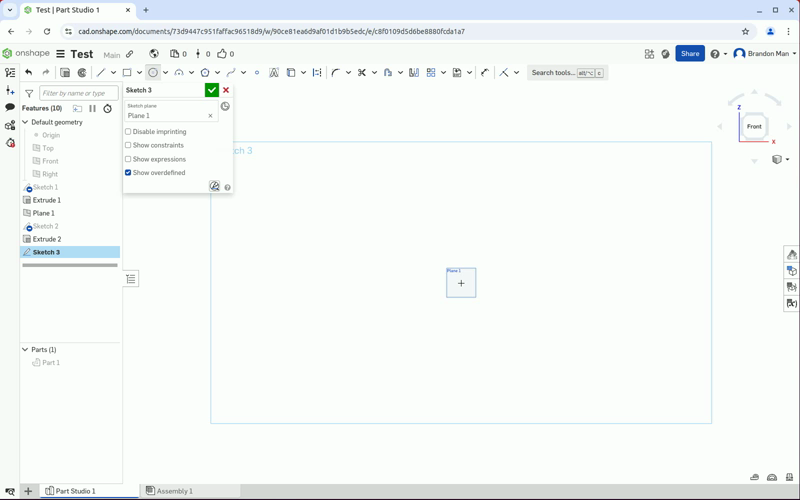
key_up(shift)
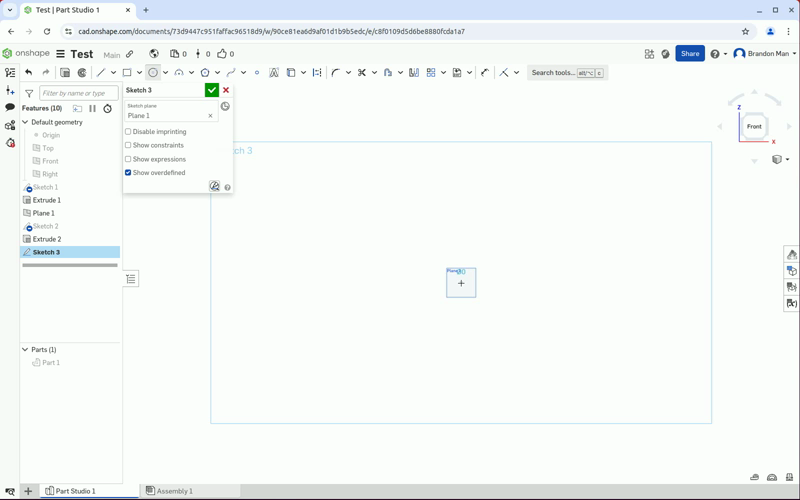
mouse_move(574, 282)
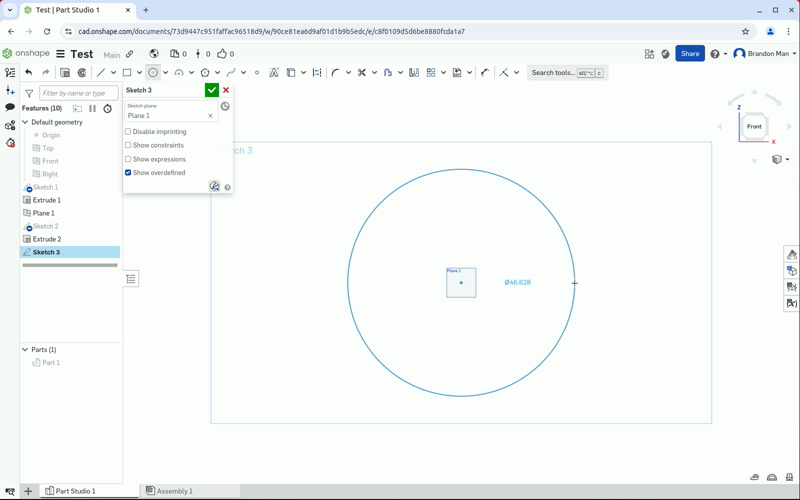
click(574, 282)
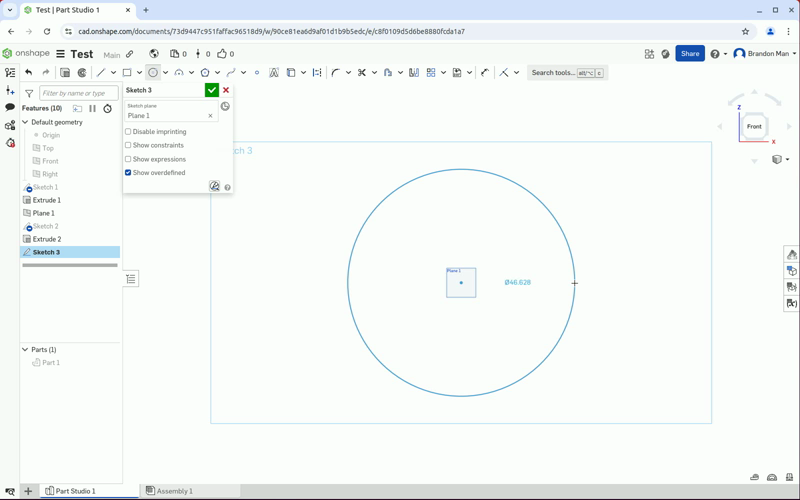
key(esc)
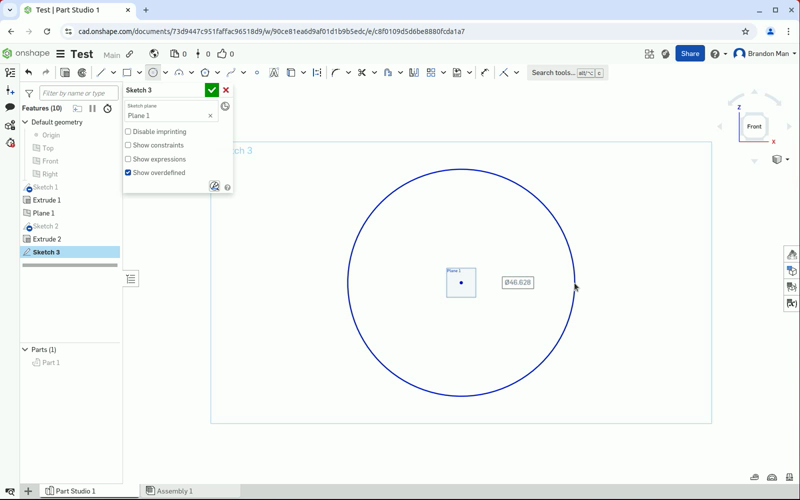
key(c)
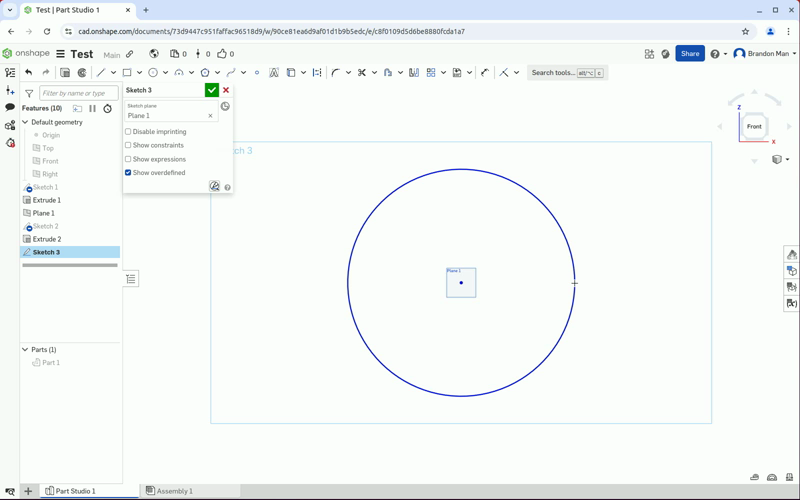
key_down(shift)
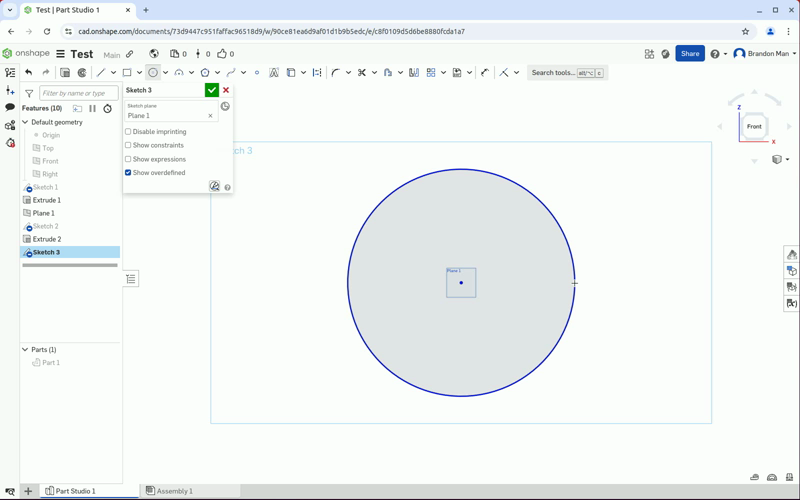
mouse_move(461, 282)
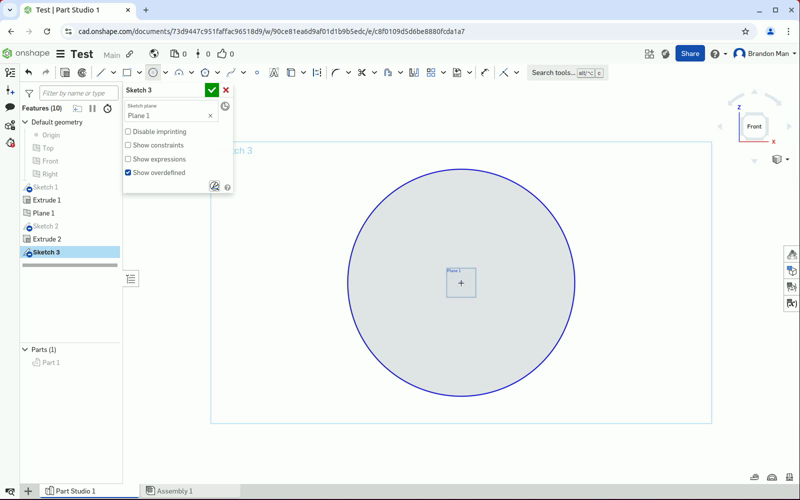
click(461, 282)
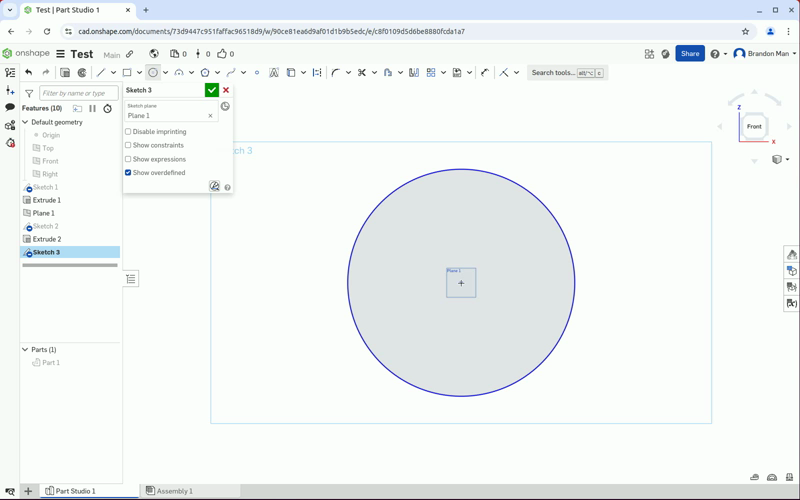
key_up(shift)
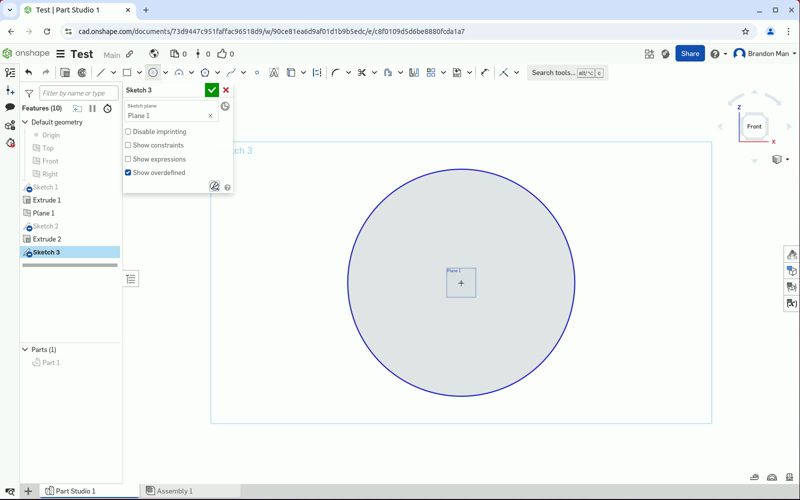
mouse_move(541, 282)
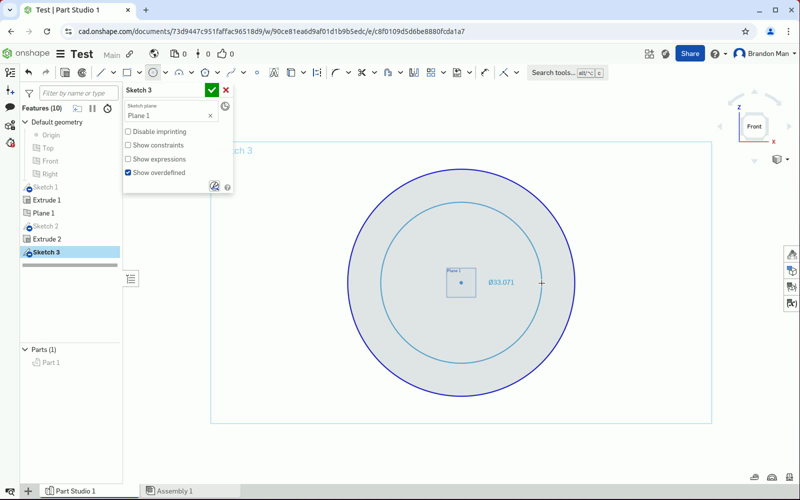
click(541, 282)
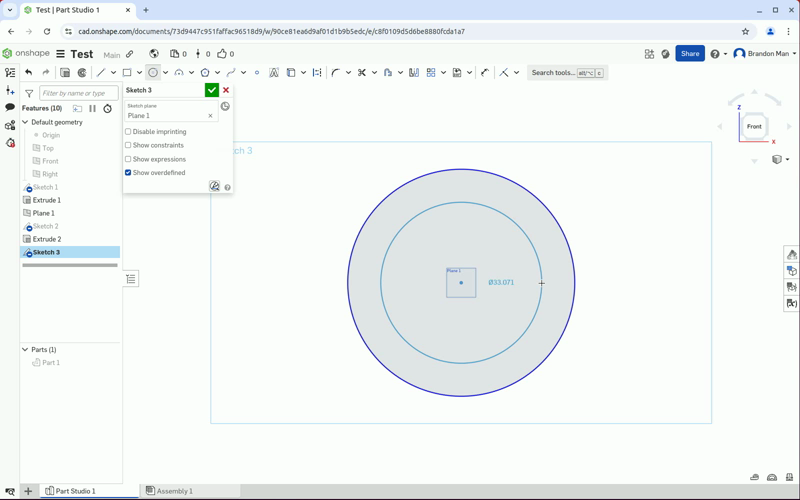
key(esc)
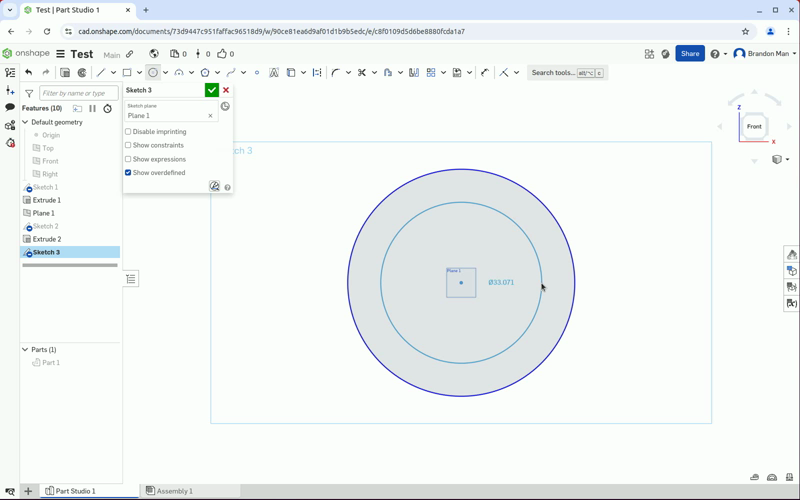
mouse_move(381, 340)
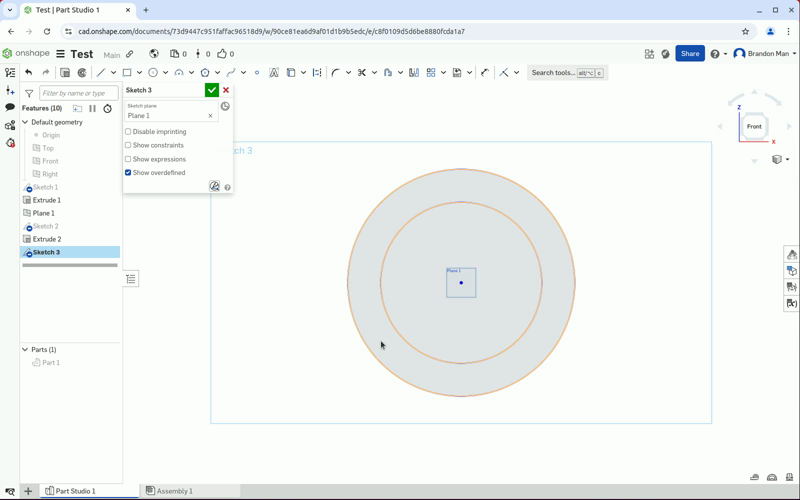
click(381, 340)
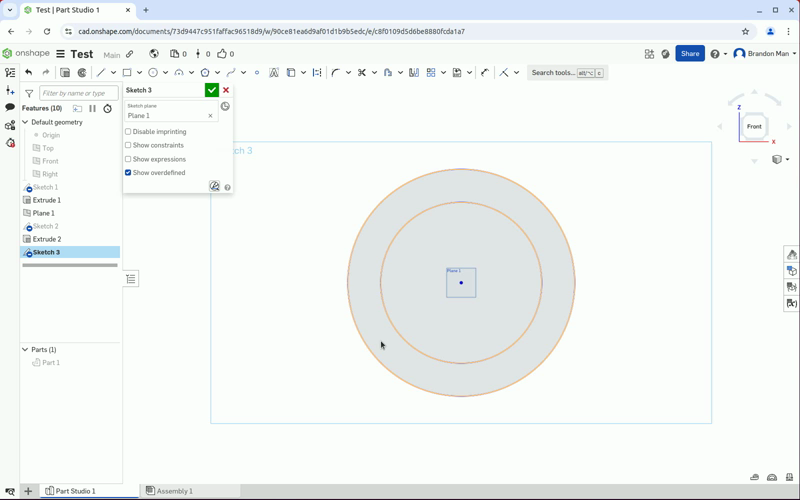
mouse_move(73, 352)
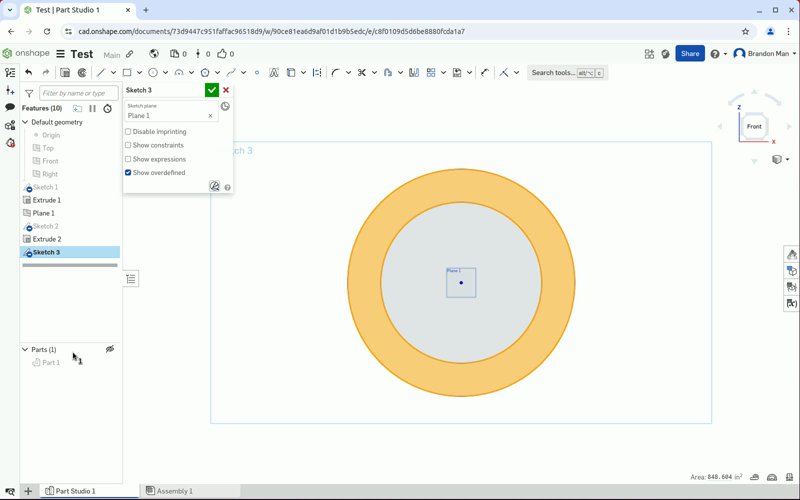
key(shift+y)
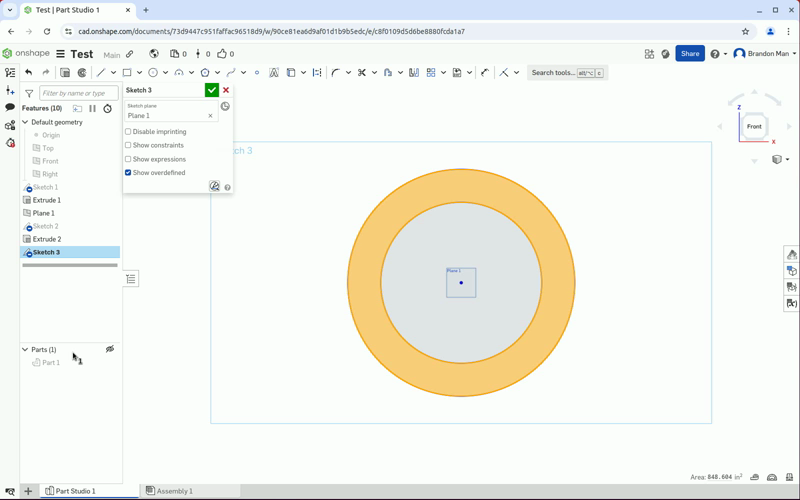
key(shift+e)
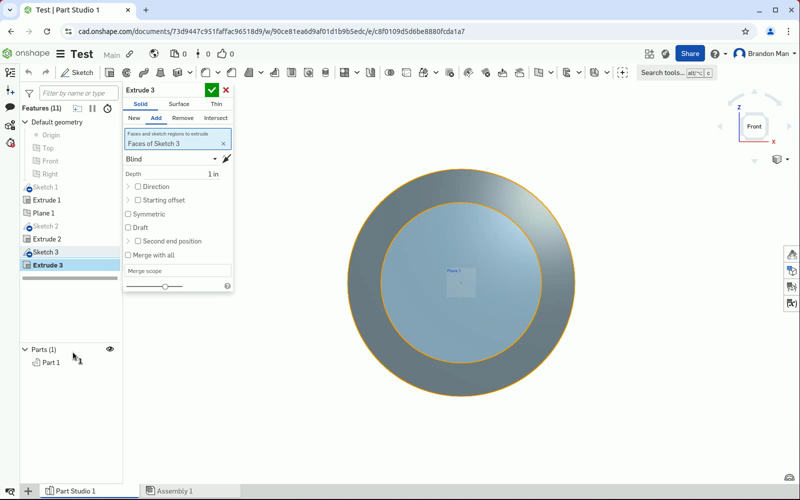
mouse_move(143, 106)
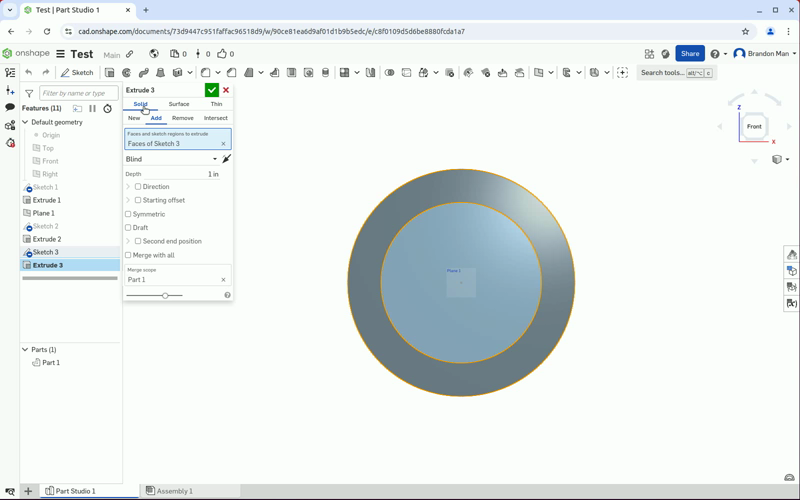
click(143, 106)
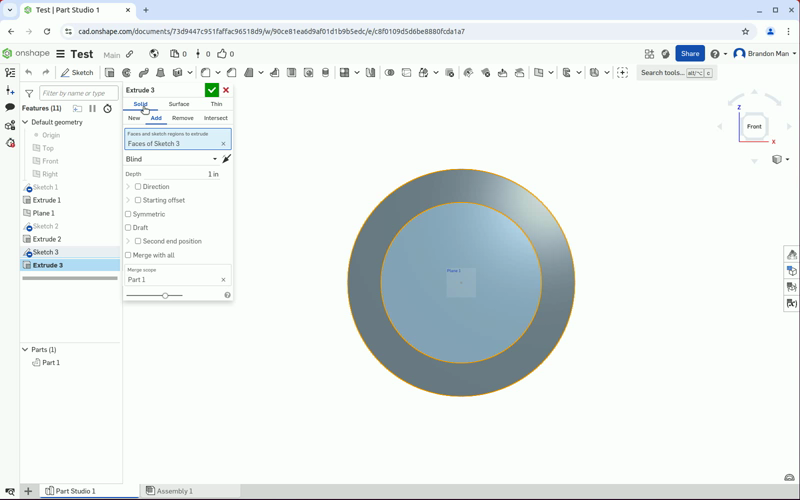
mouse_move(186, 120)
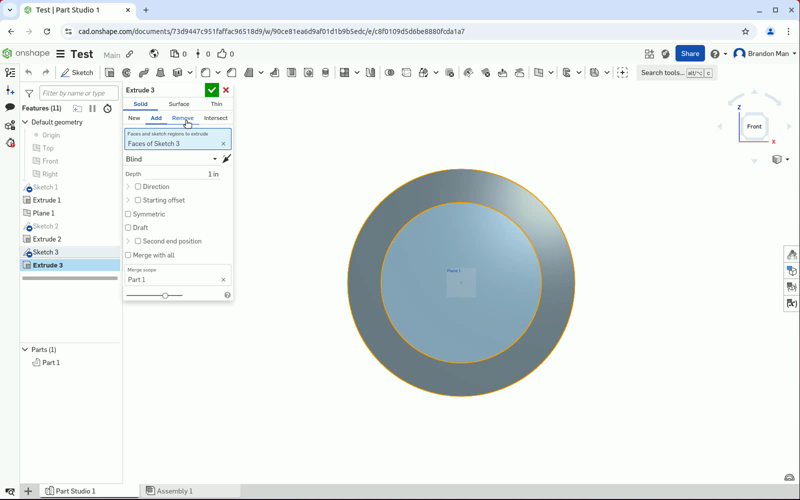
click(186, 120)
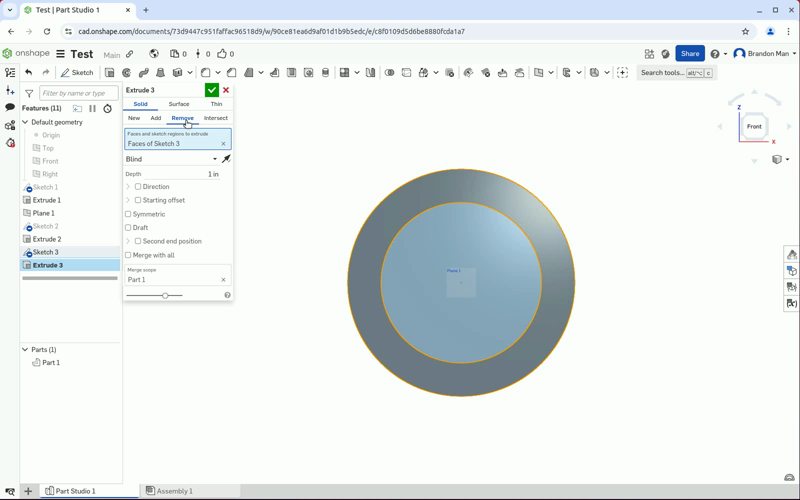
key(tab, 4)
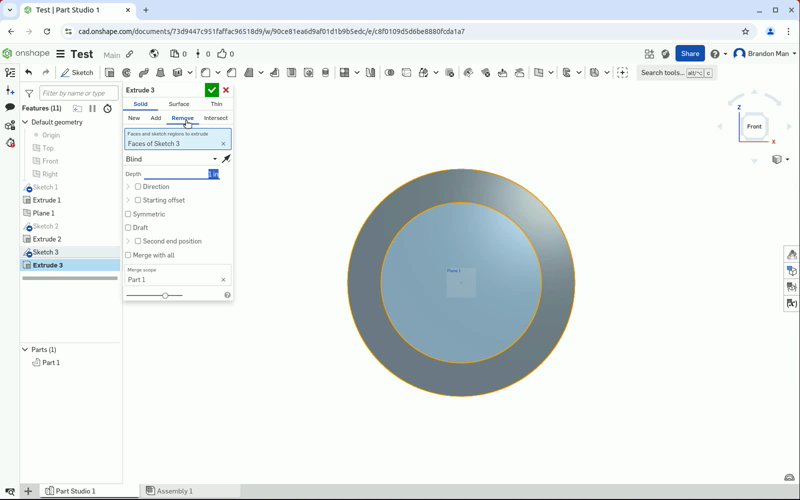
text(20.46)
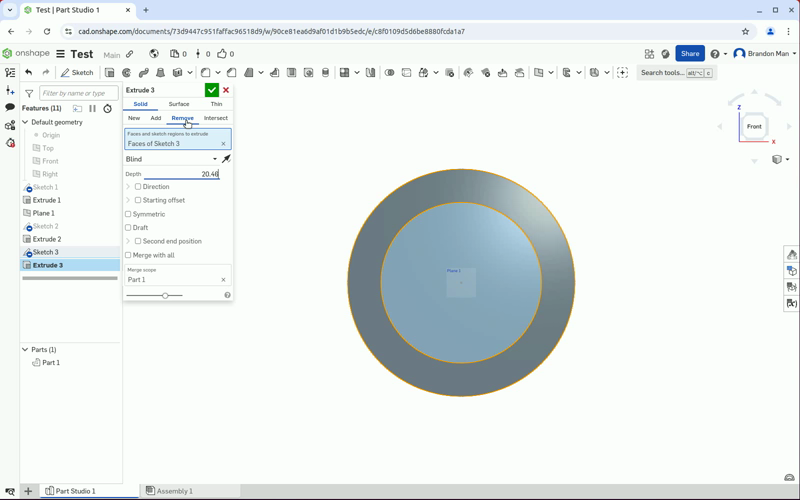
key(tab, 6)
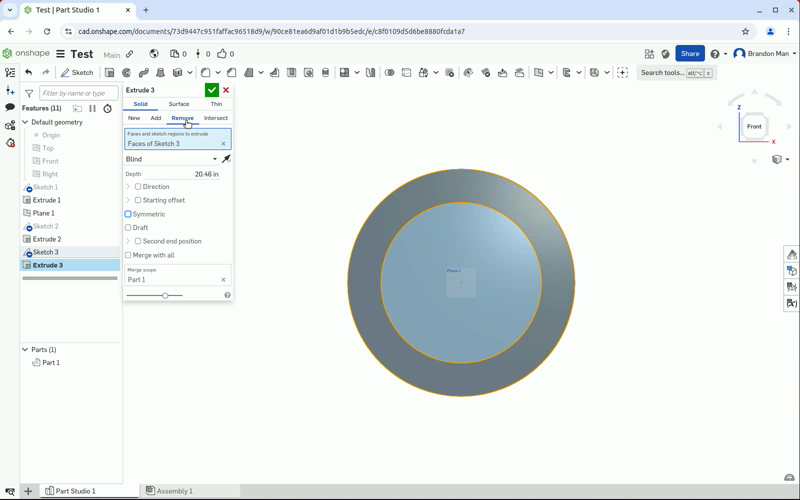
key(space)
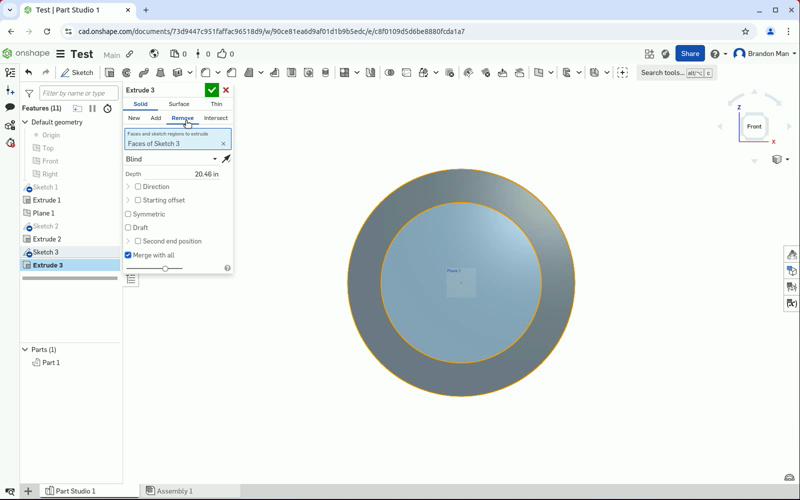
key(enter)
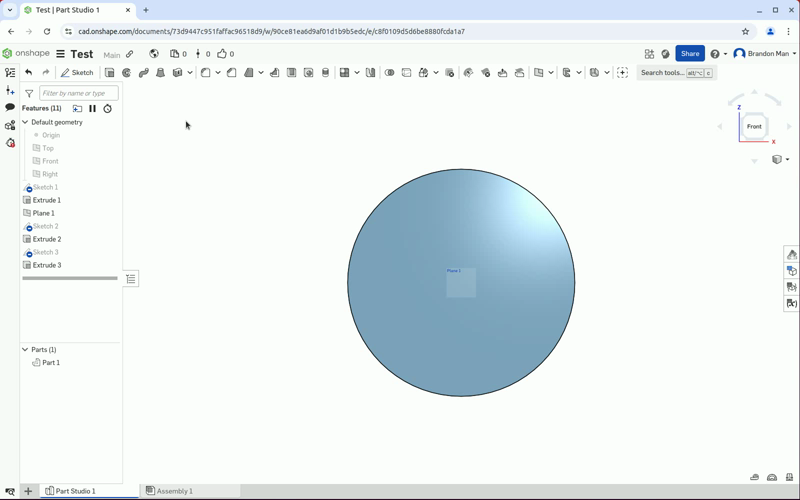
key(shift+h)
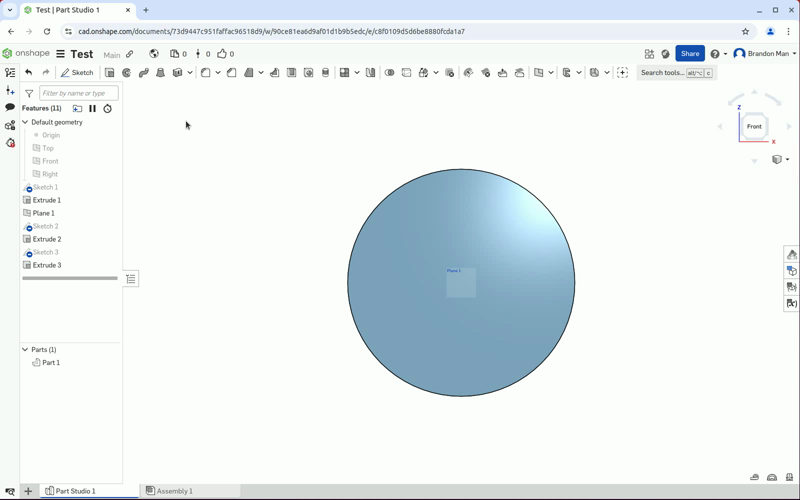
key(shift+h)
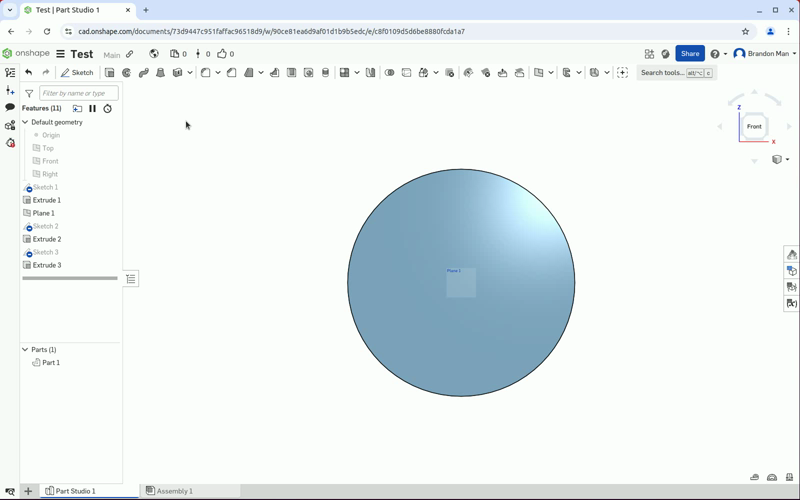
mouse_move(73, 189)
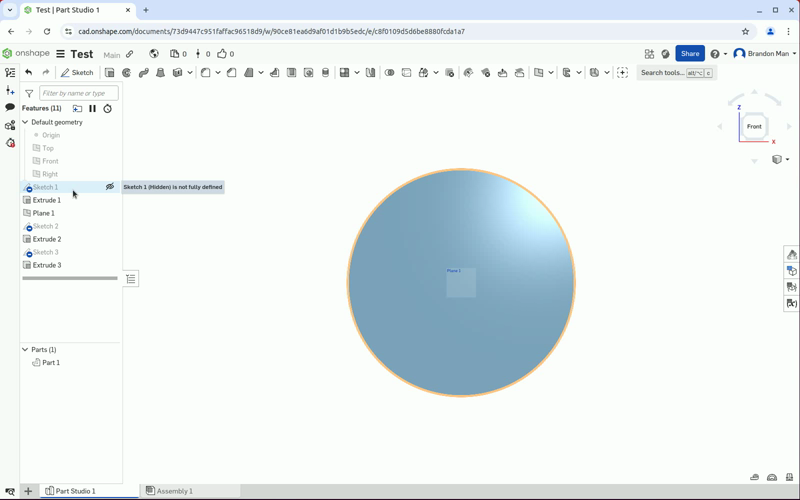
click(73, 189)
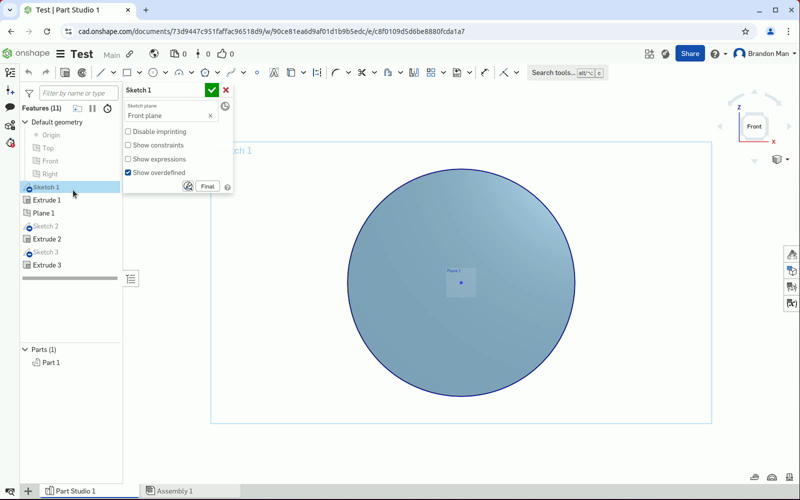
mouse_move(229, 92)
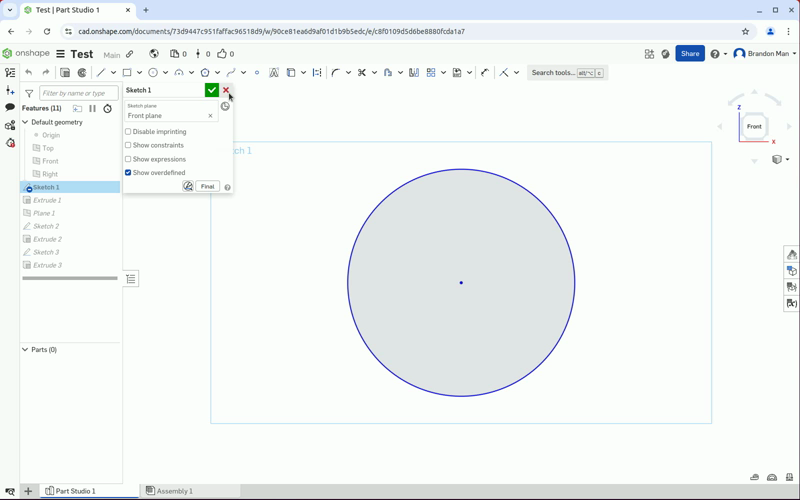
click(229, 92)
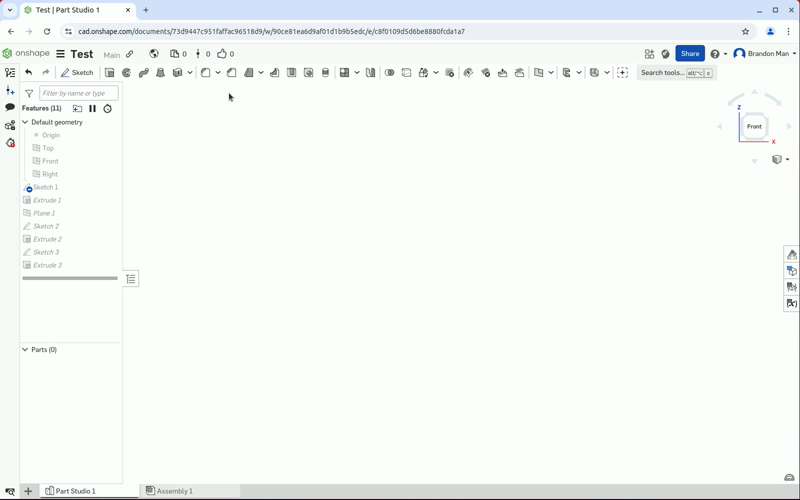
key(shift+s)
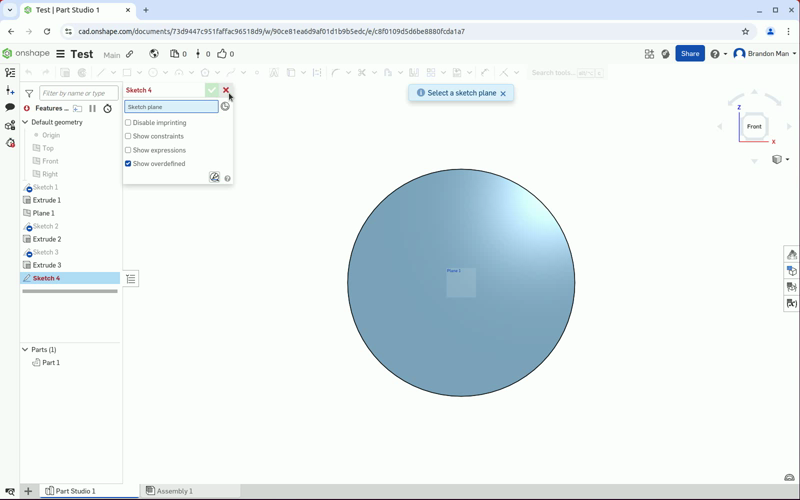
mouse_move(73, 215)
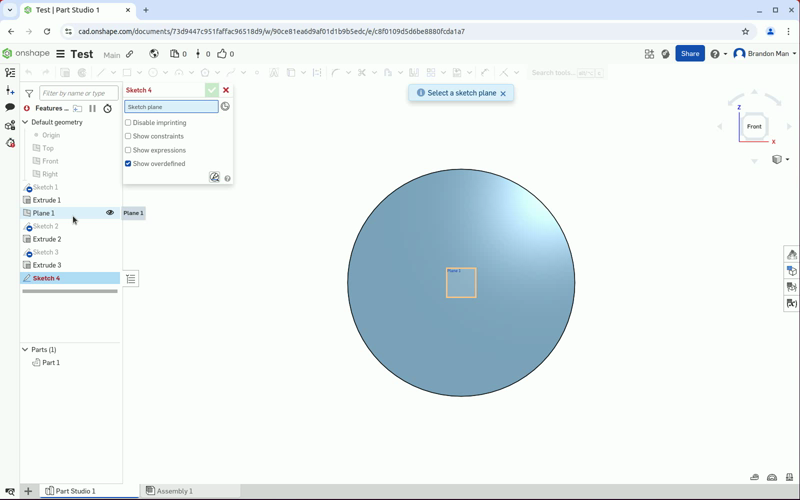
click(73, 215)
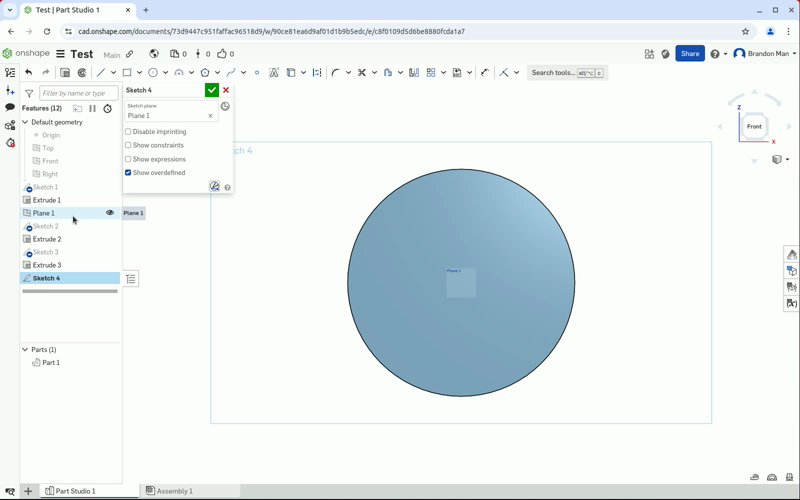
mouse_move(73, 352)
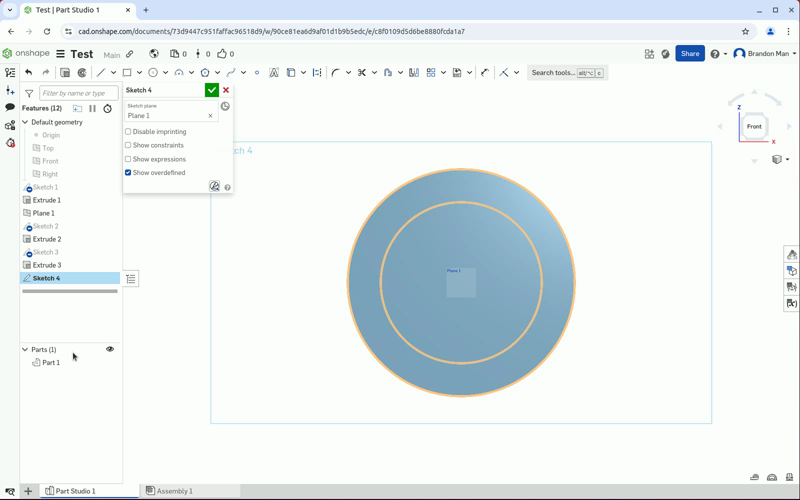
key(y)
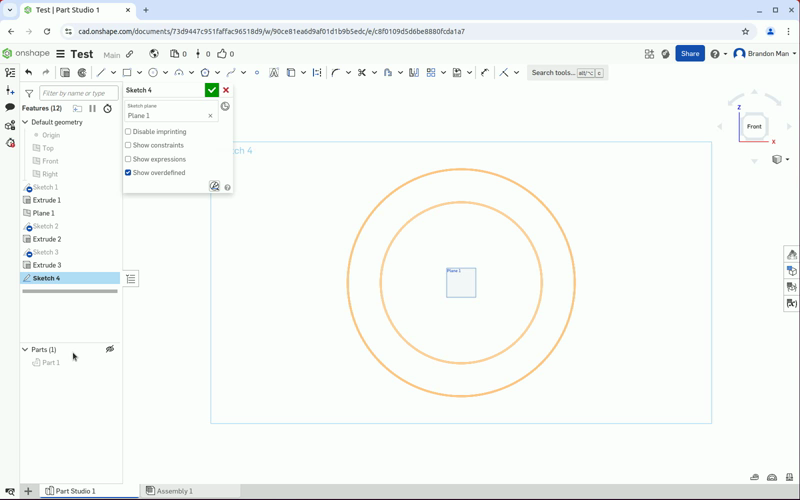
key(c)
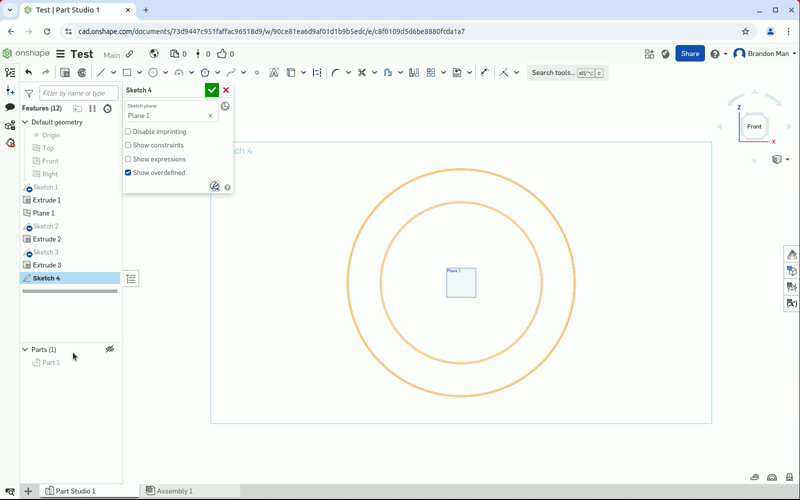
key_down(shift)
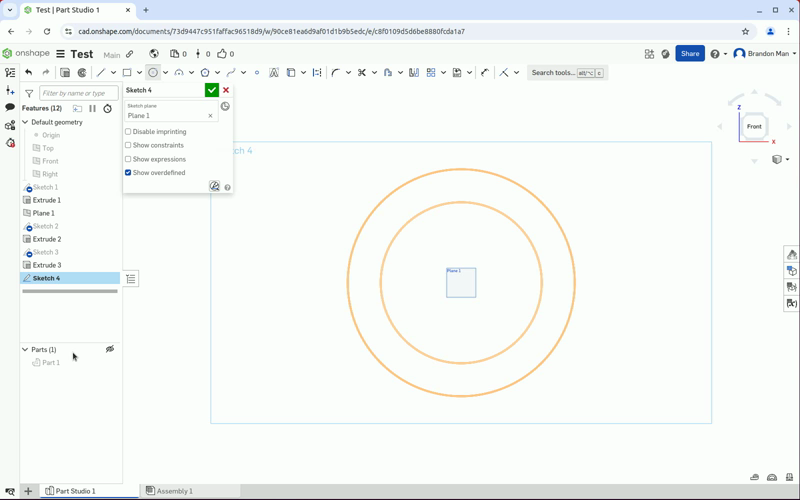
mouse_move(461, 282)
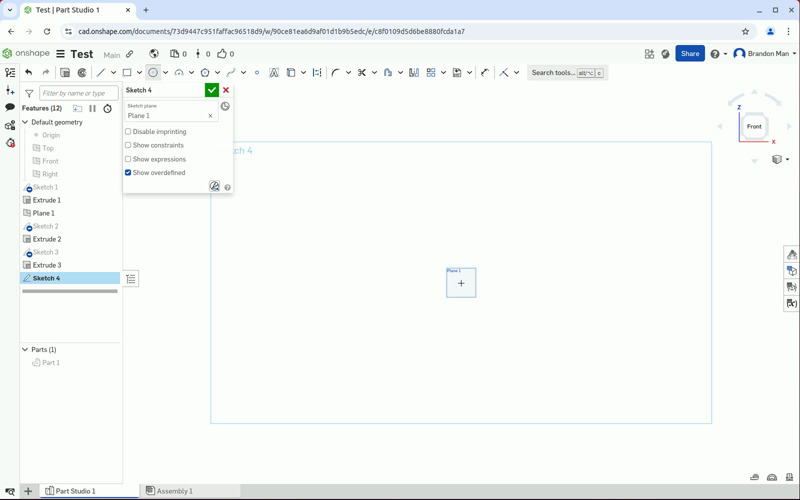
click(461, 282)
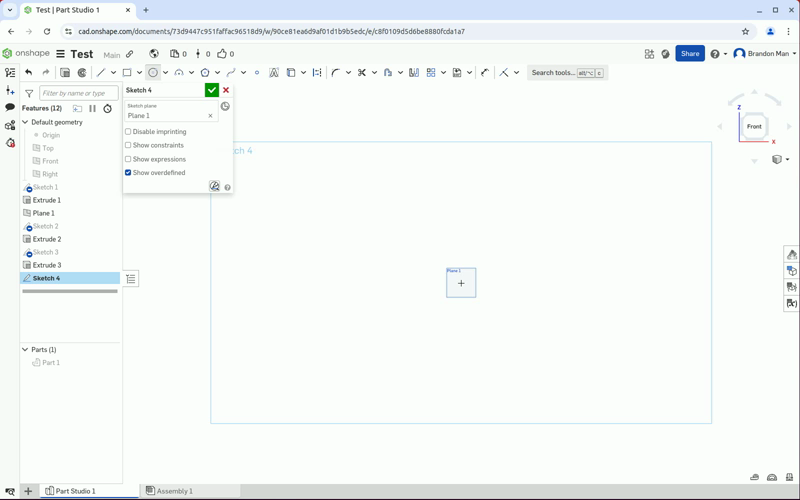
key_up(shift)
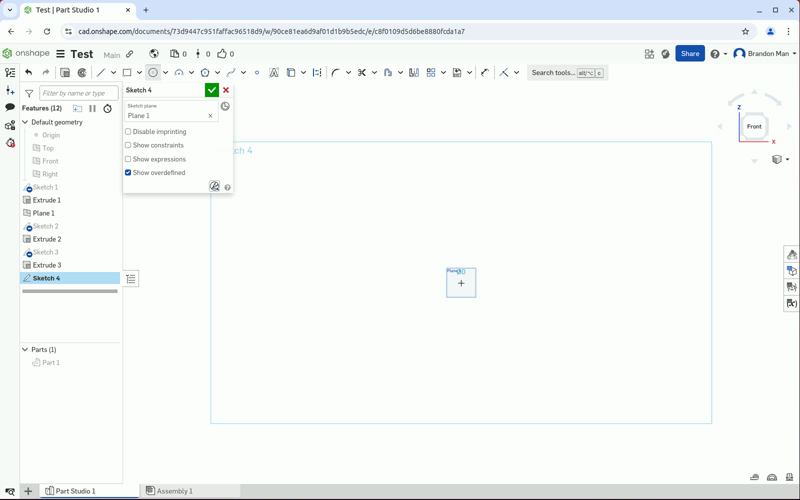
mouse_move(574, 282)
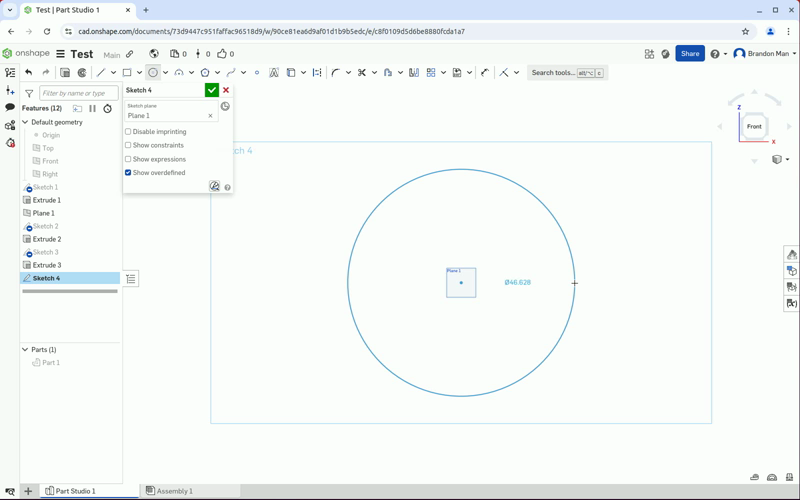
click(574, 282)
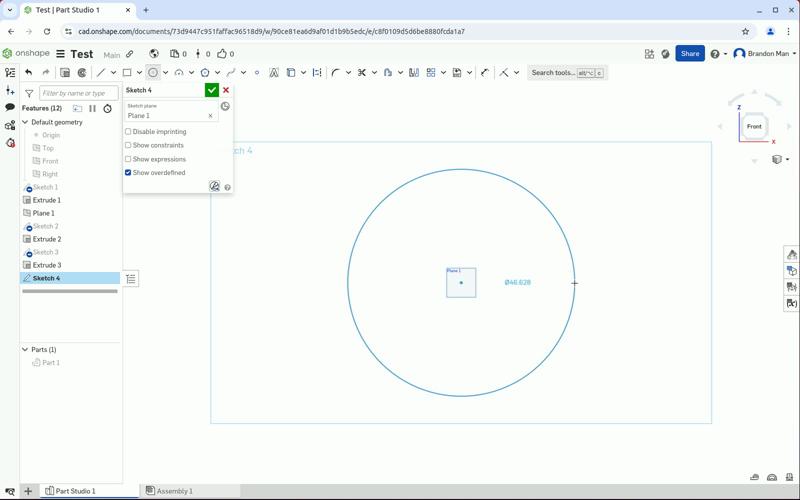
key(esc)
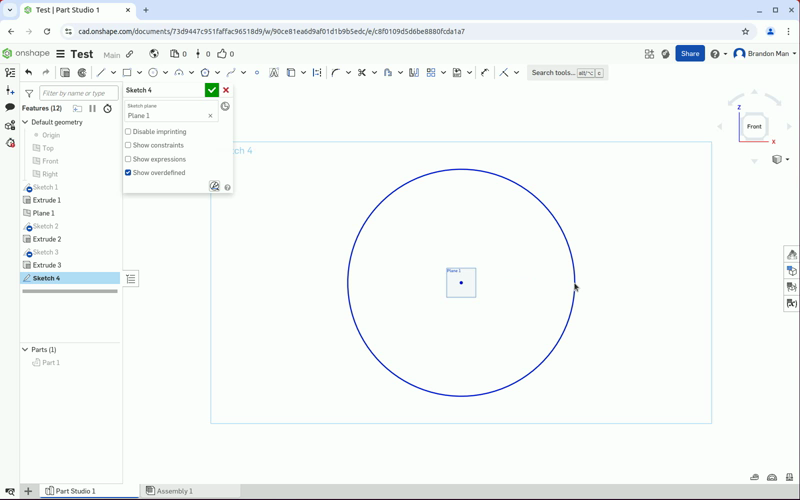
key(c)
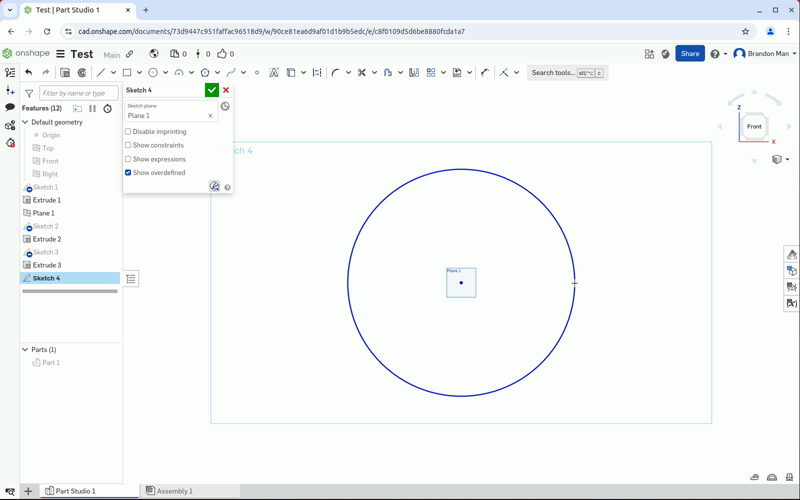
key_down(shift)
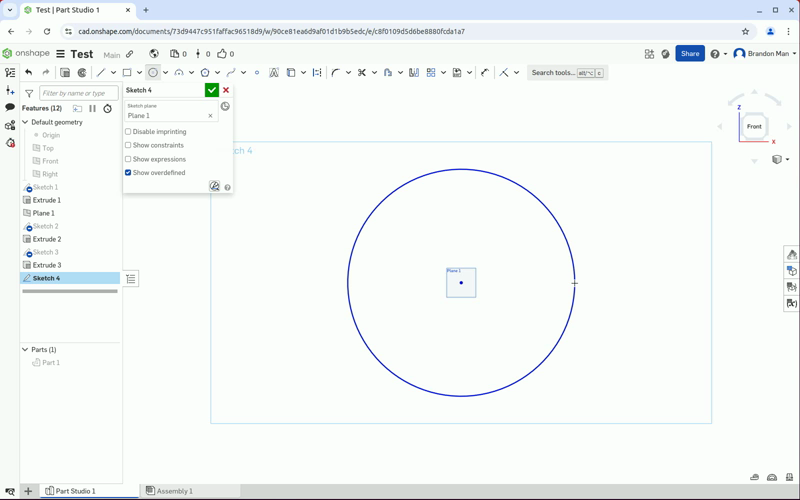
mouse_move(461, 282)
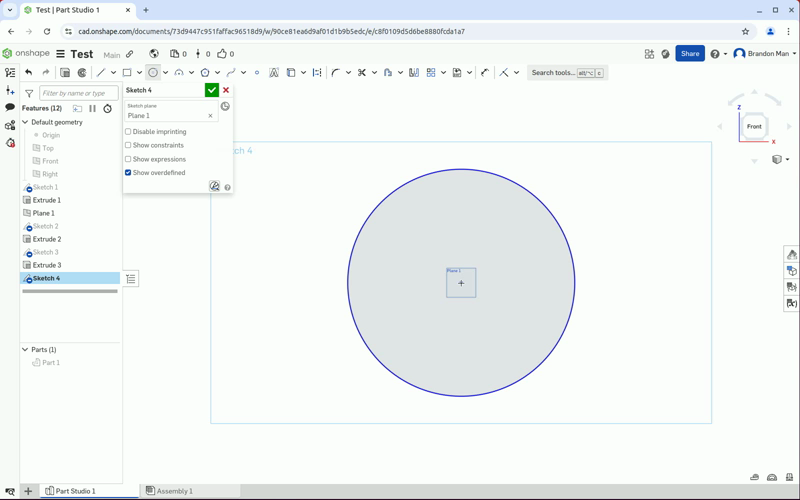
click(461, 282)
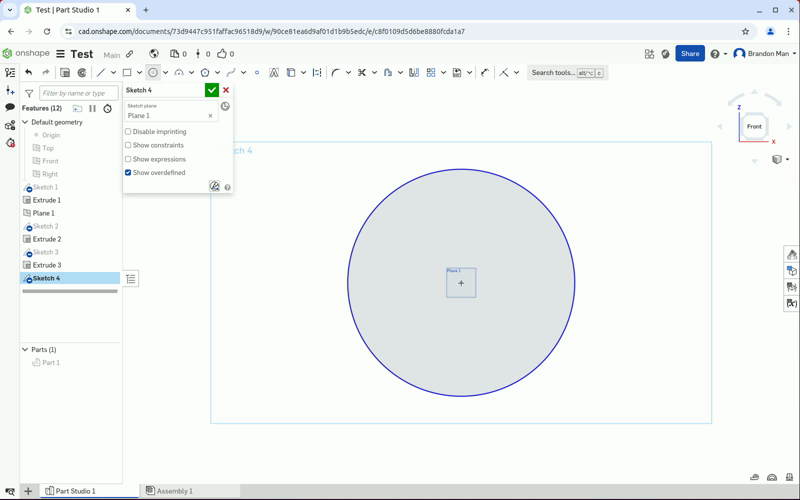
key_up(shift)
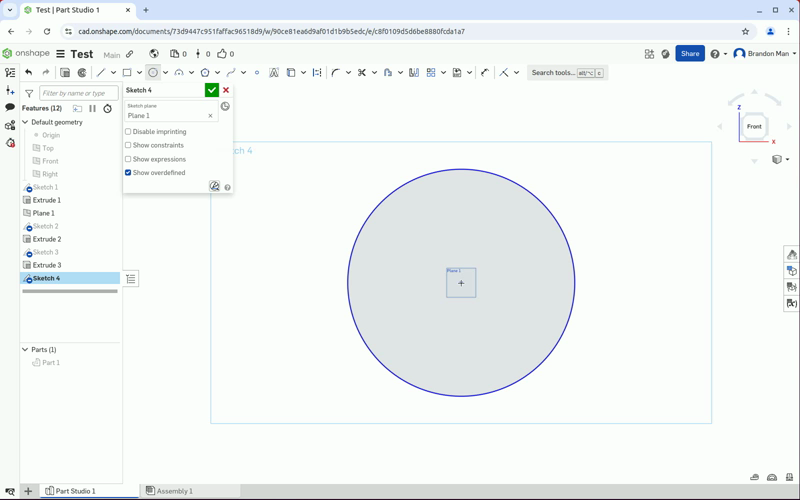
mouse_move(541, 282)
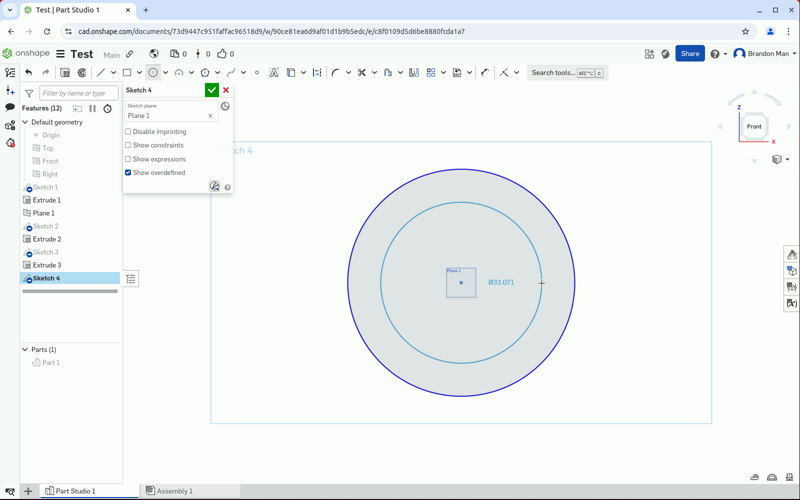
click(541, 282)
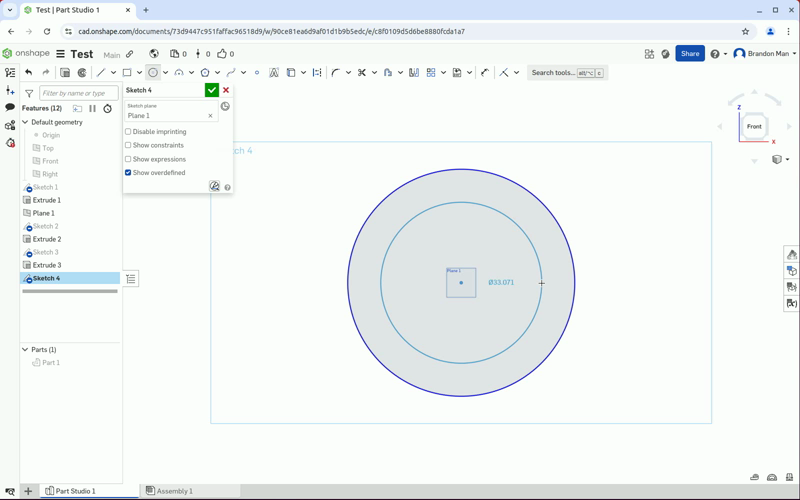
key(esc)
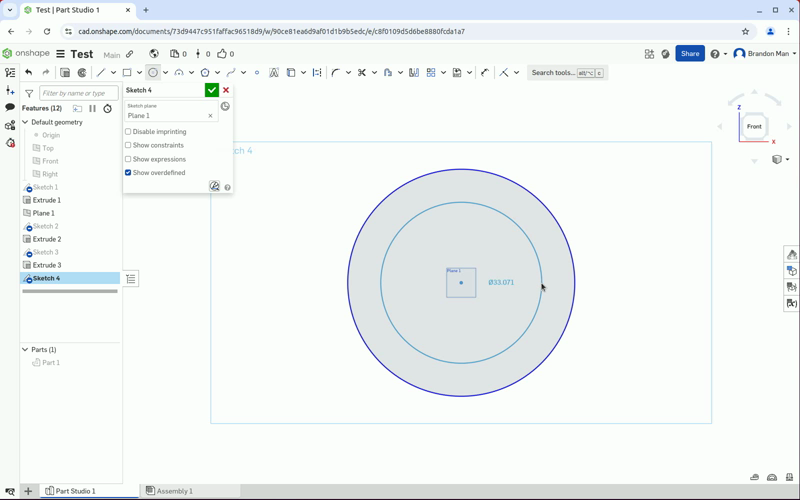
mouse_move(557, 288)
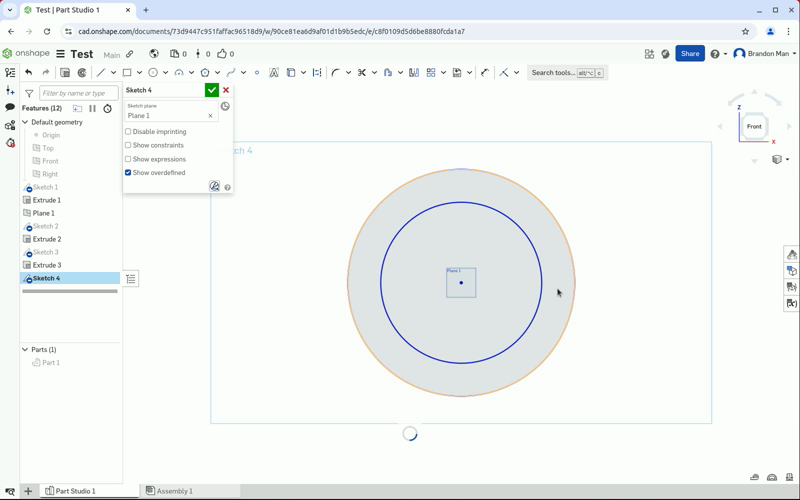
click(557, 288)
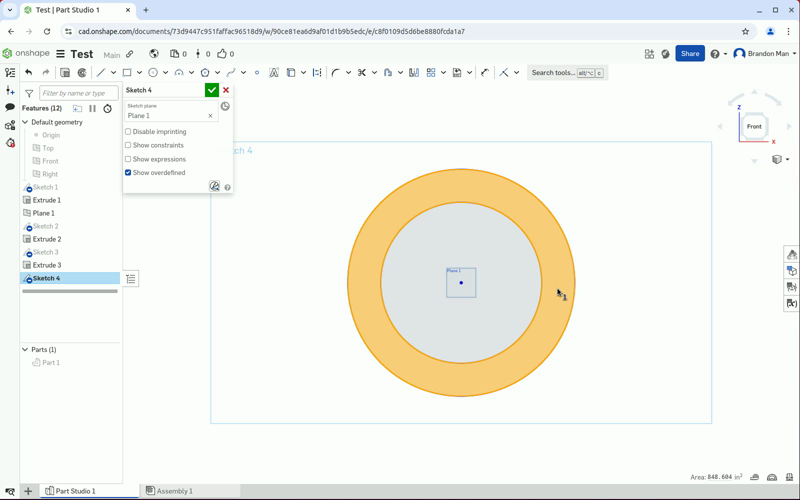
mouse_move(73, 352)
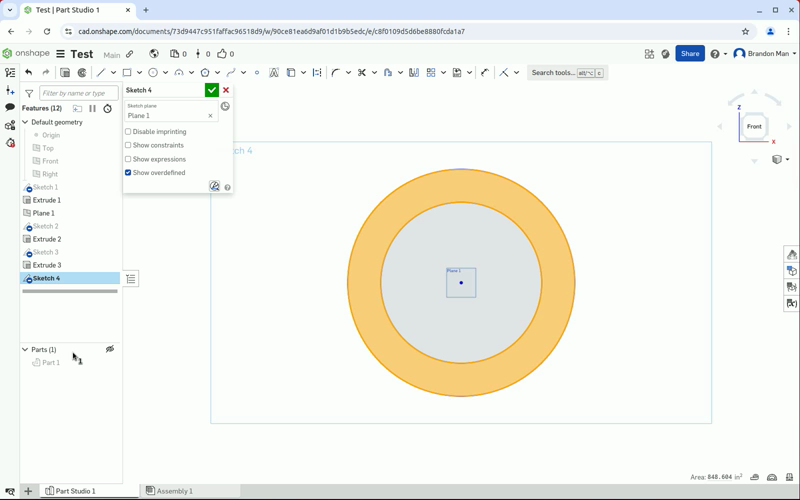
key(shift+y)
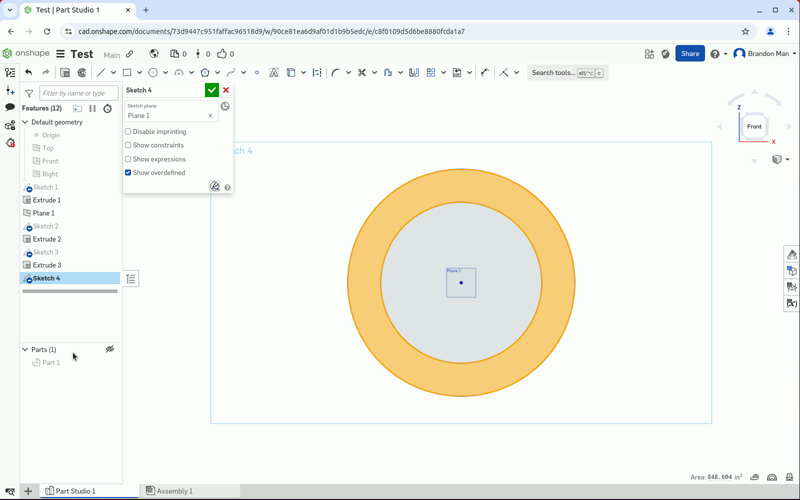
key(shift+e)
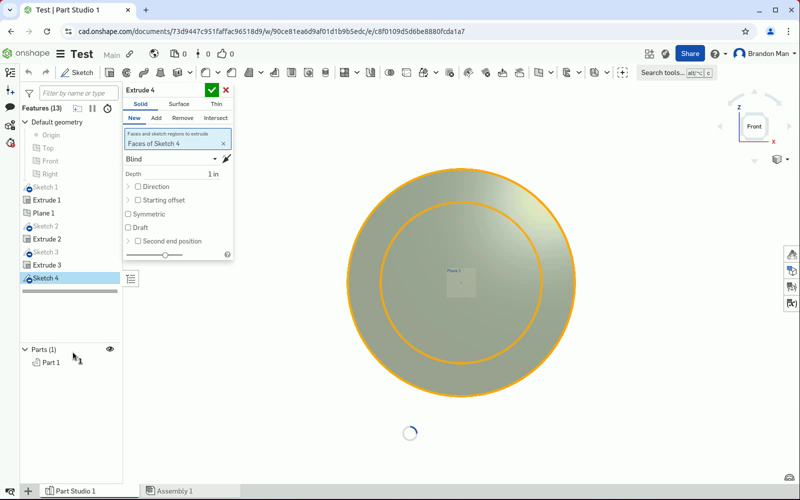
mouse_move(143, 106)
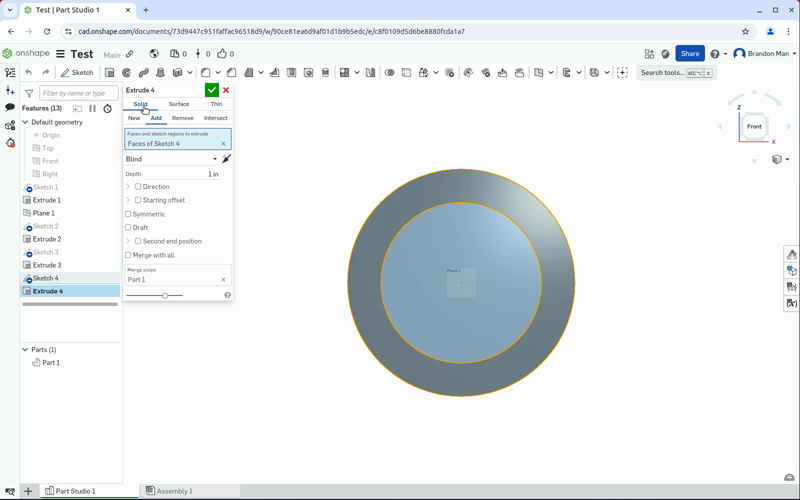
click(143, 106)
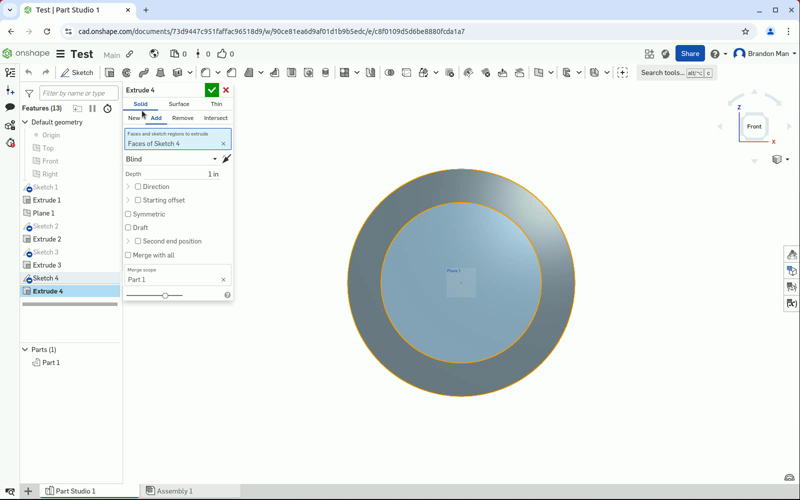
mouse_move(137, 120)
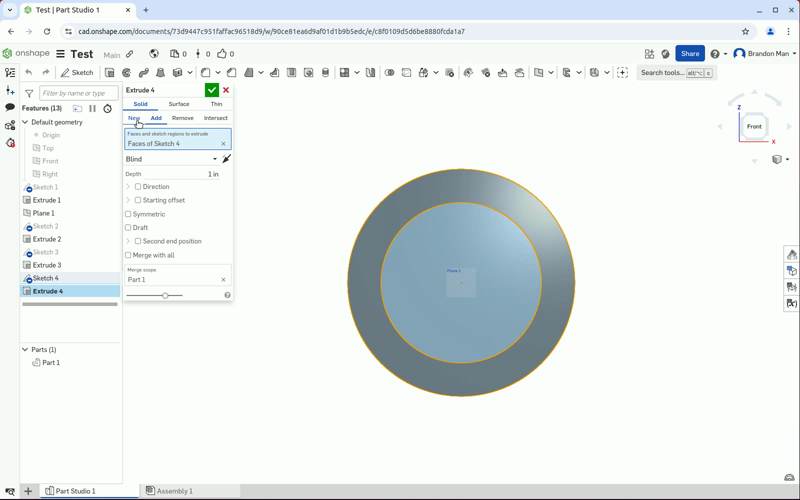
click(137, 120)
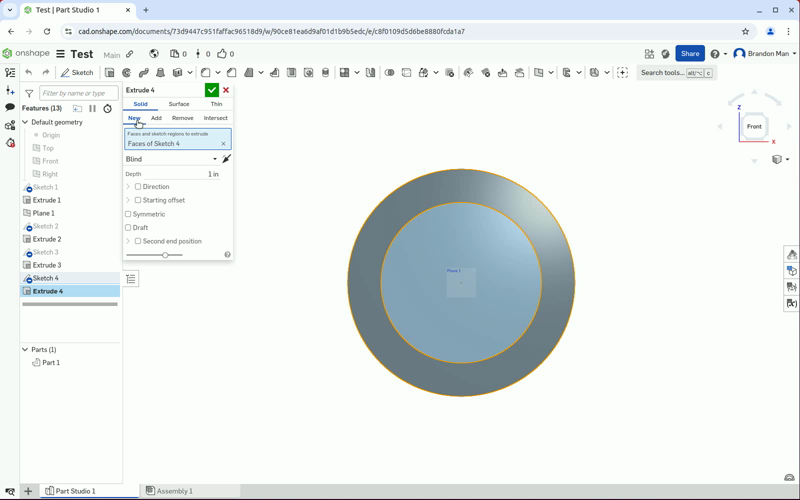
key(tab, 4)
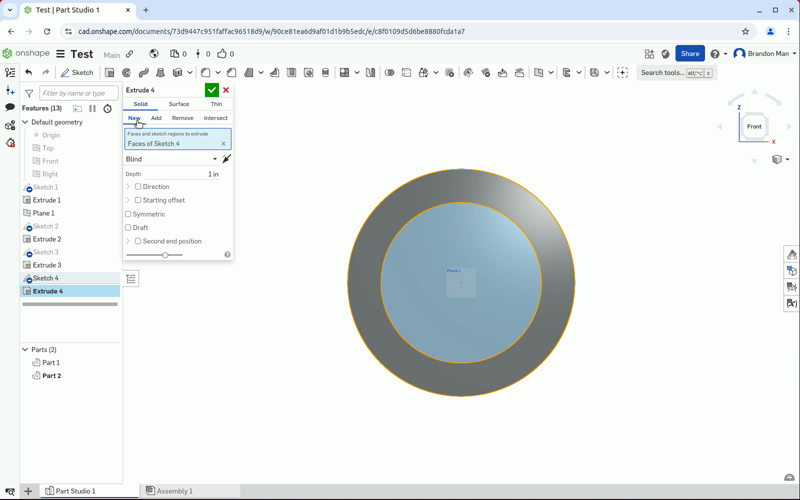
text(-1.444)
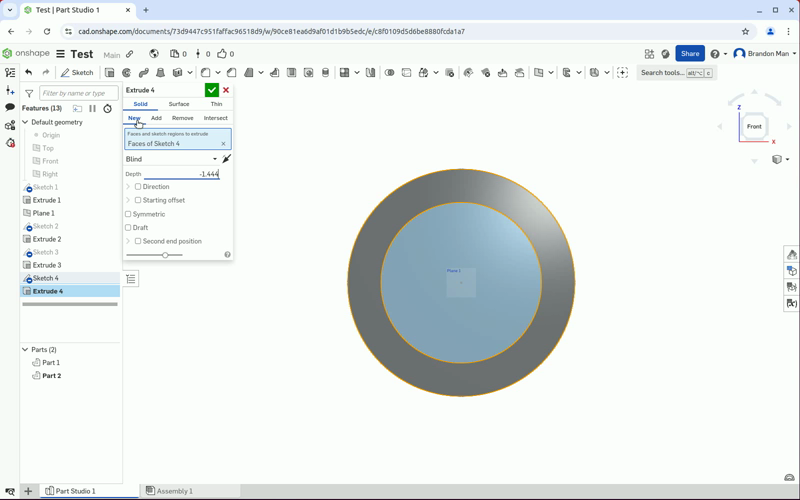
key(enter)
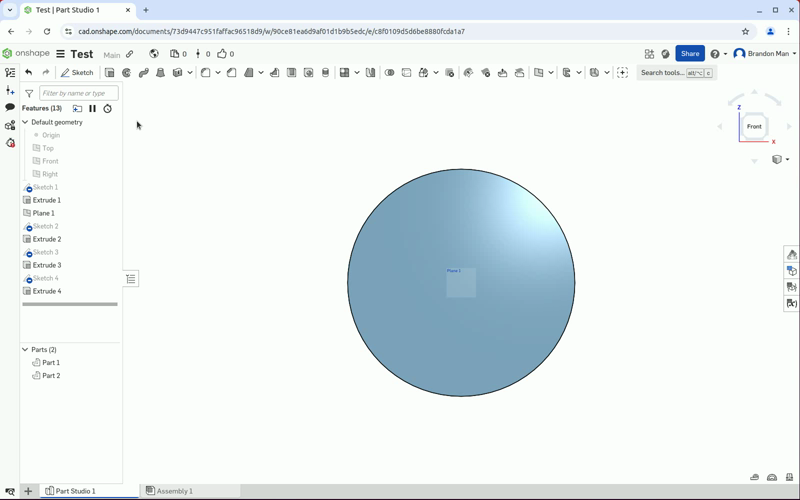
key(shift+h)
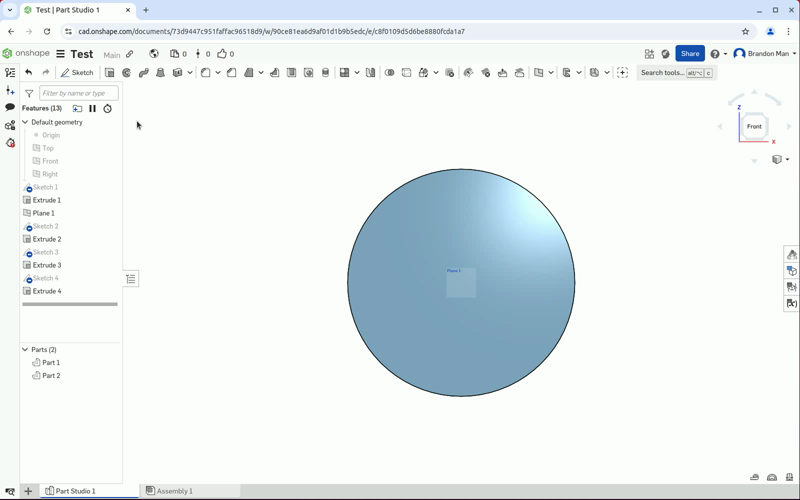
key(shift+h)
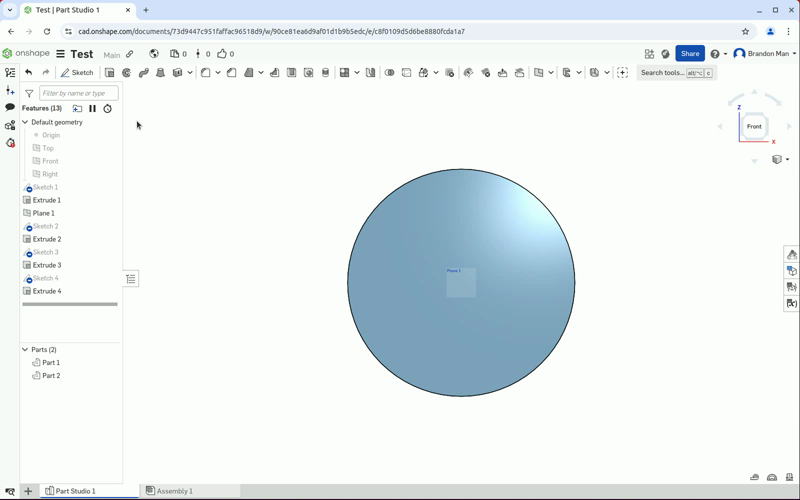
key(shift+7)
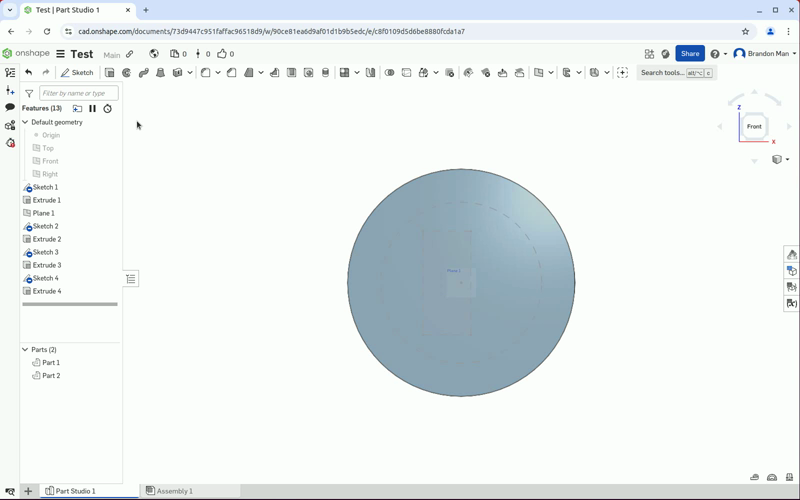
key(left, 2)
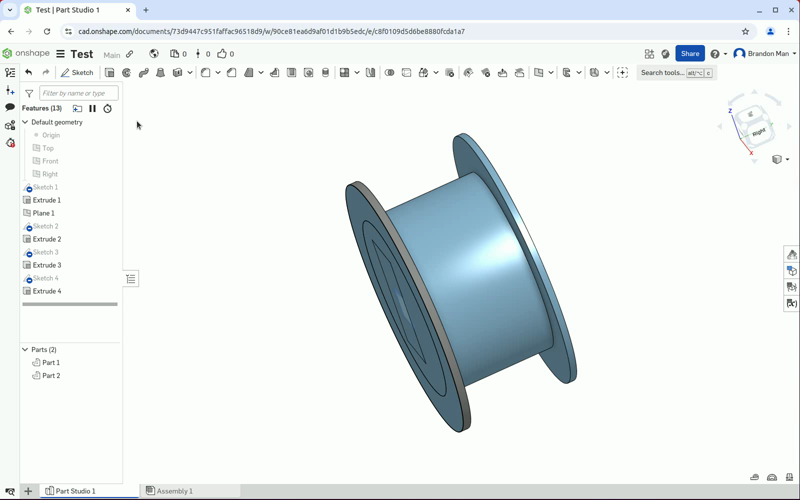
key(down, 2)
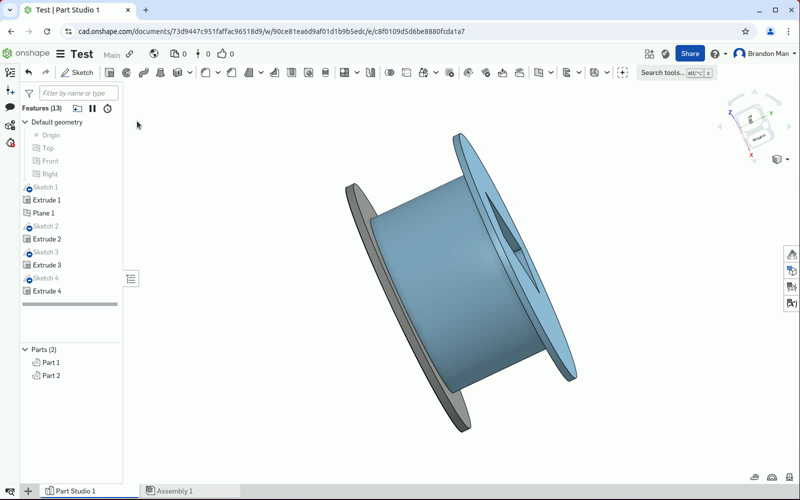
key(up, 2)
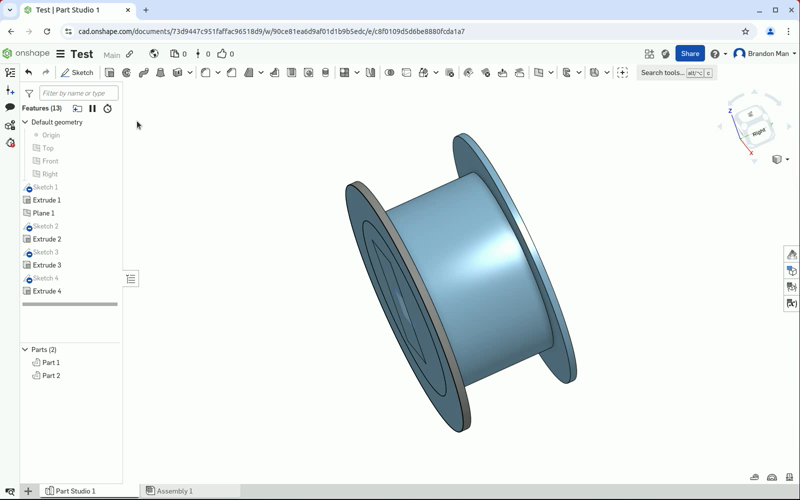
key(right, 2)
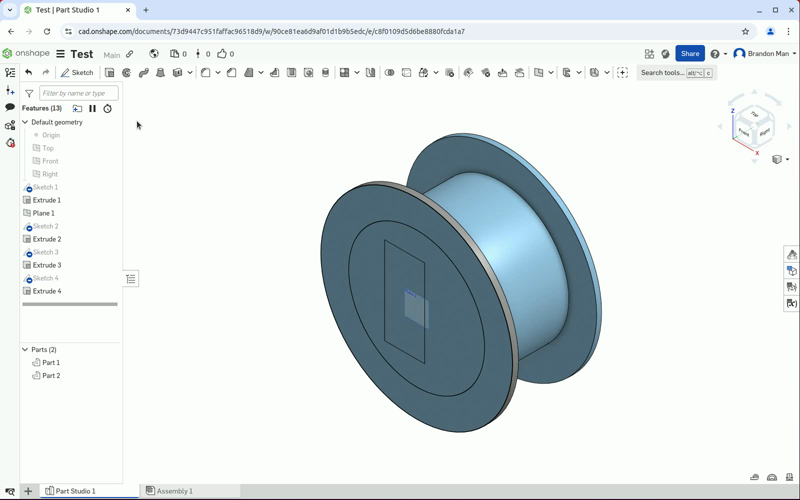
mouse_move(73, 189)
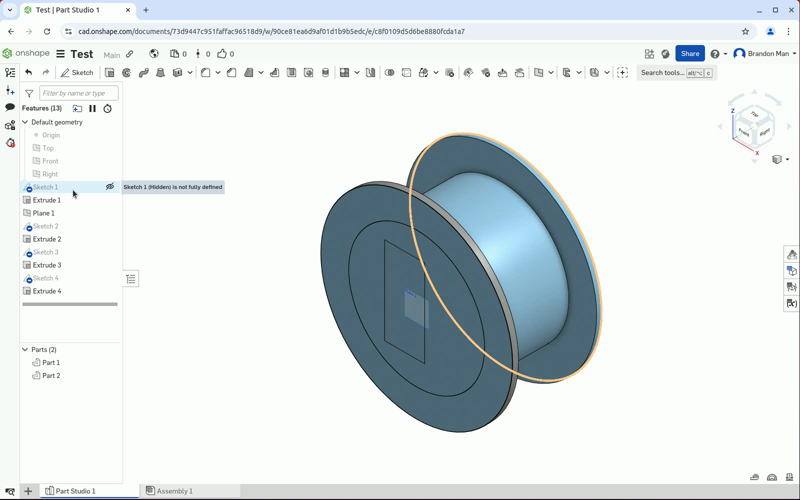
click(73, 189)